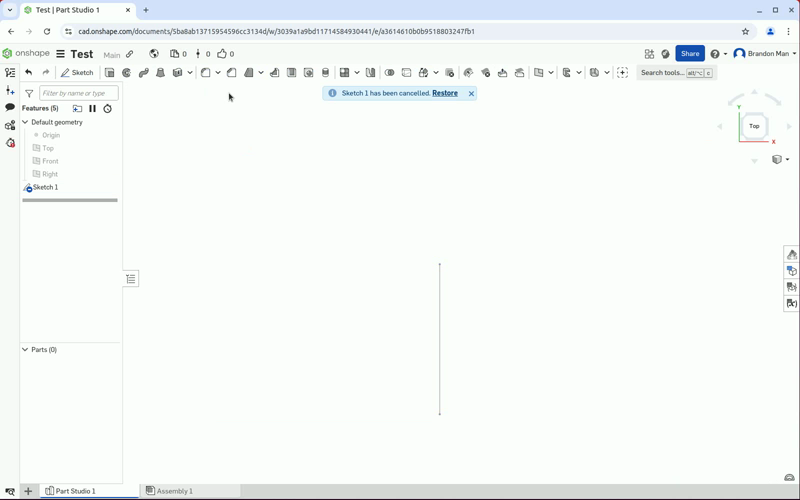
key(shift+h)
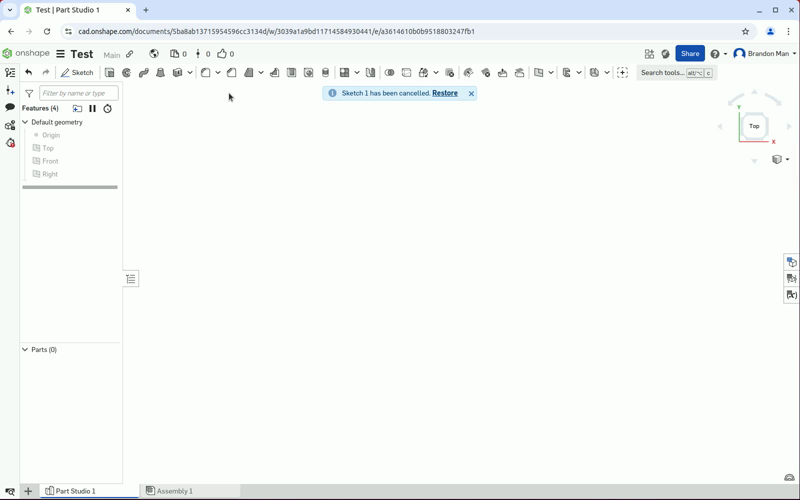
mouse_move(73, 352)
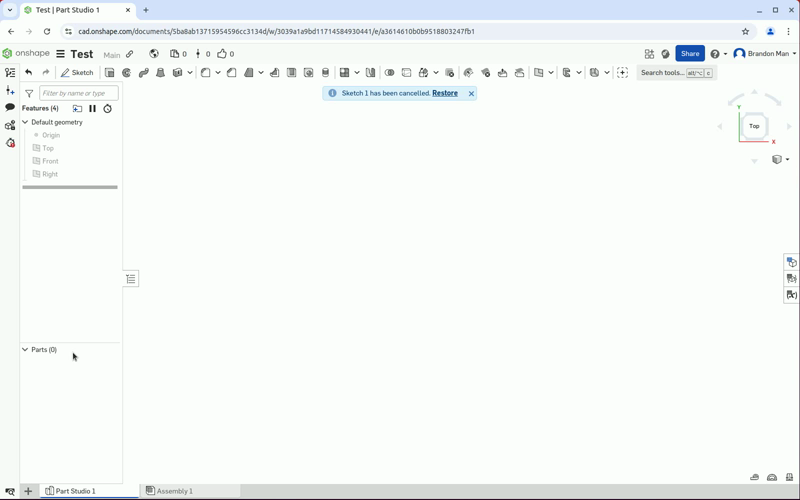
key(y)
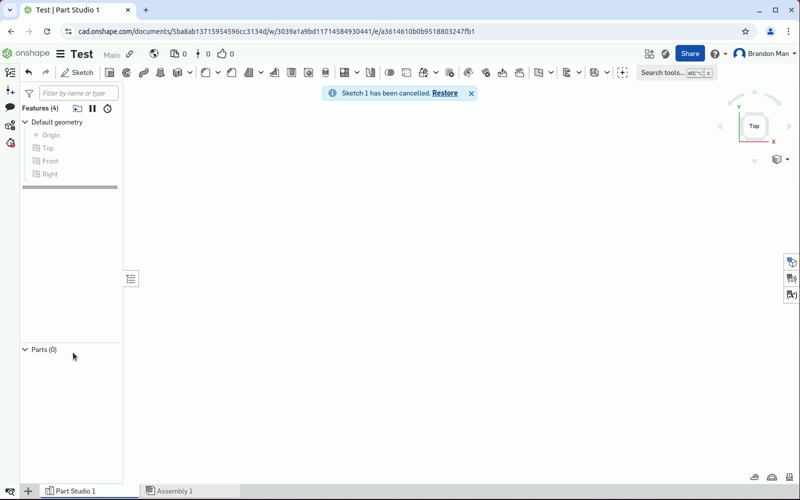
key(shift+p)
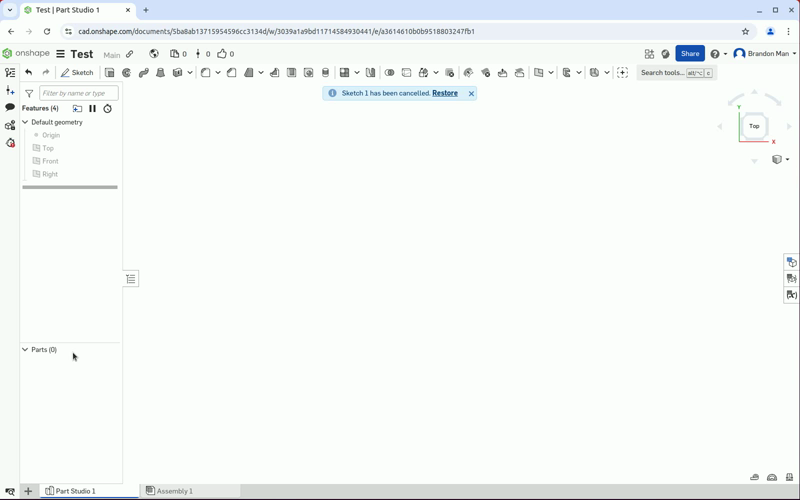
key(space)
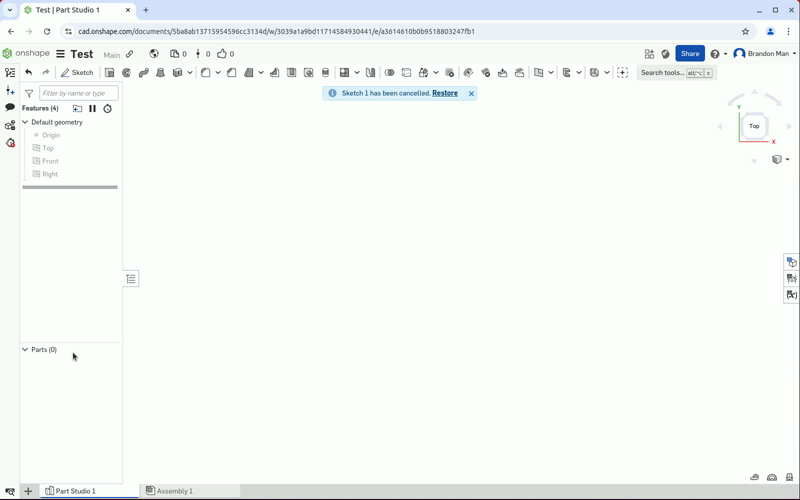
key_down(shift)
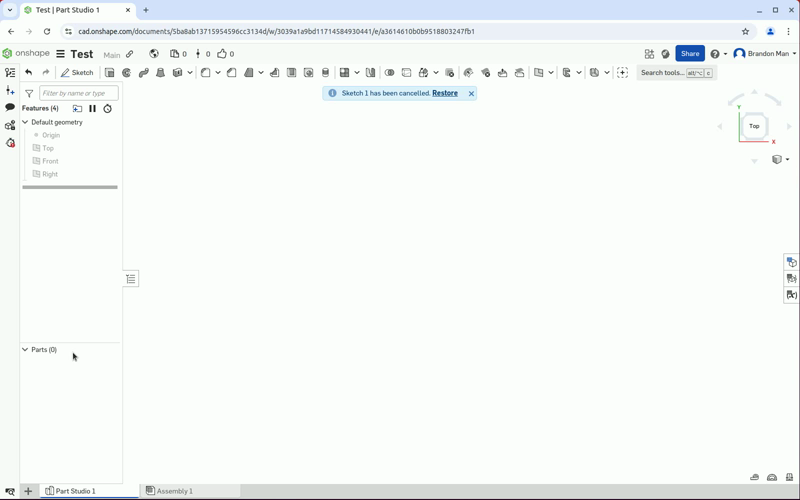
key(up)
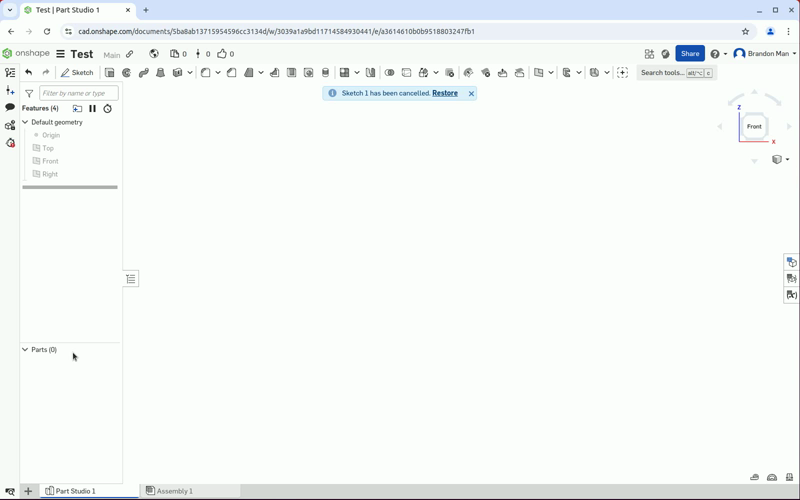
key_up(shift)
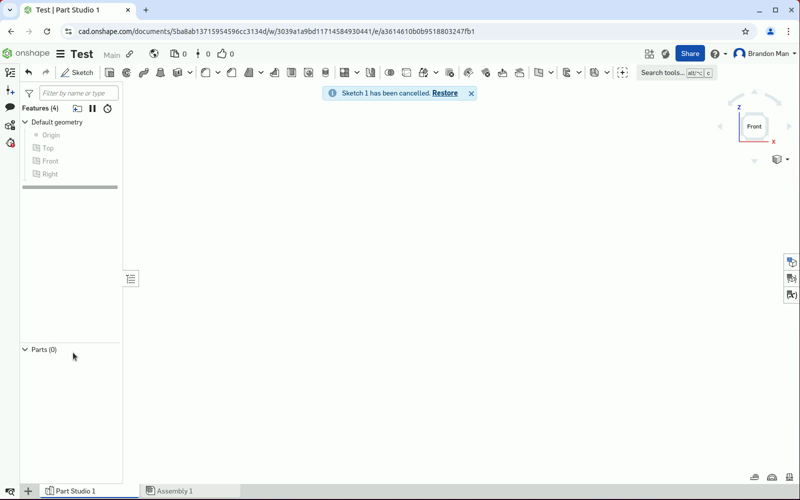
mouse_move(73, 352)
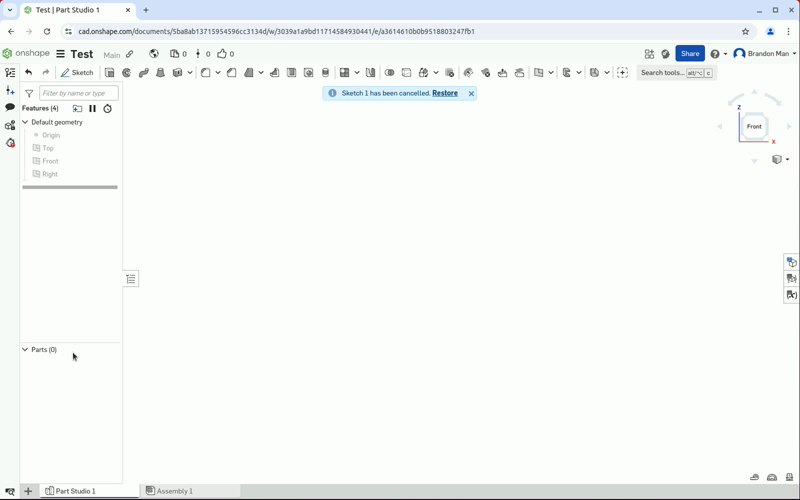
key(shift+y)
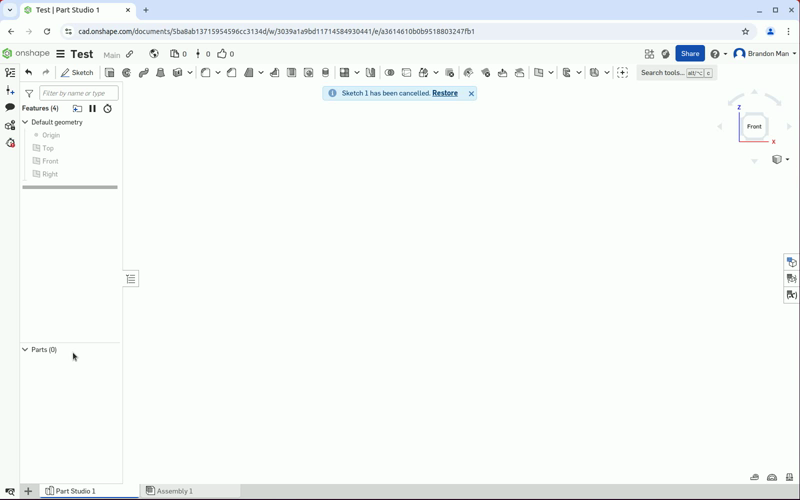
key(shift+s)
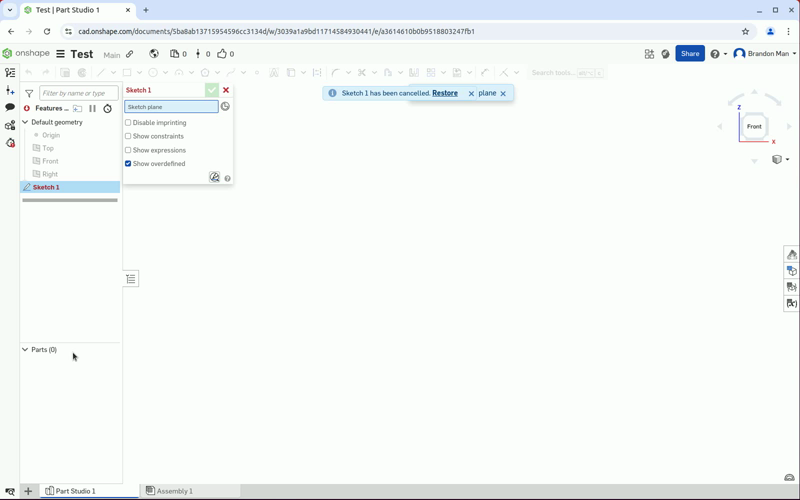
mouse_move(73, 163)
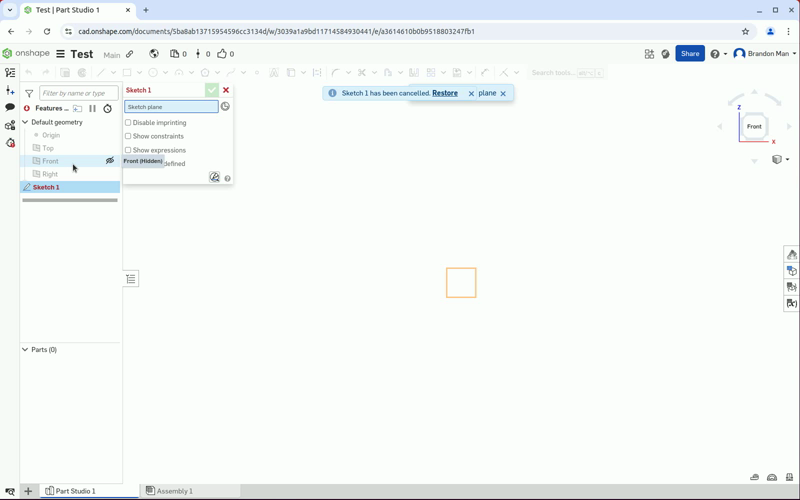
click(73, 163)
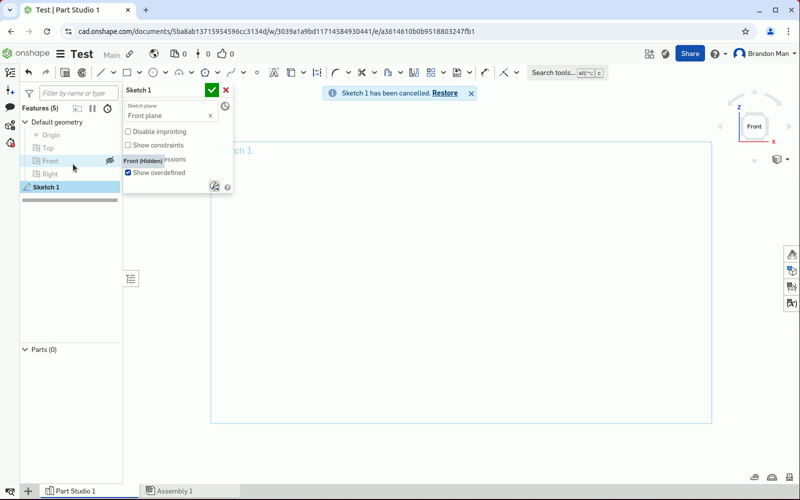
mouse_move(73, 352)
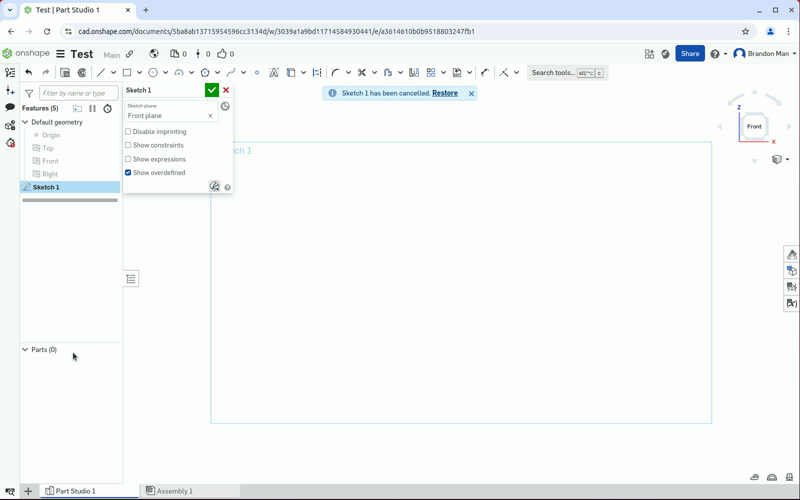
key(y)
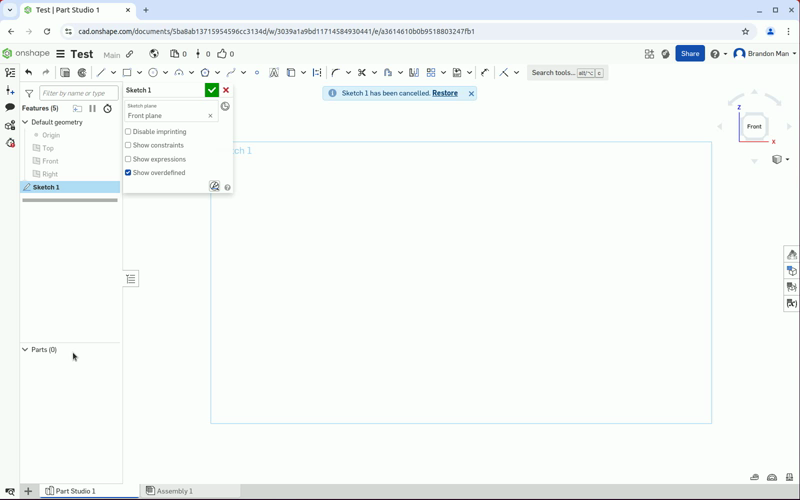
key(a)
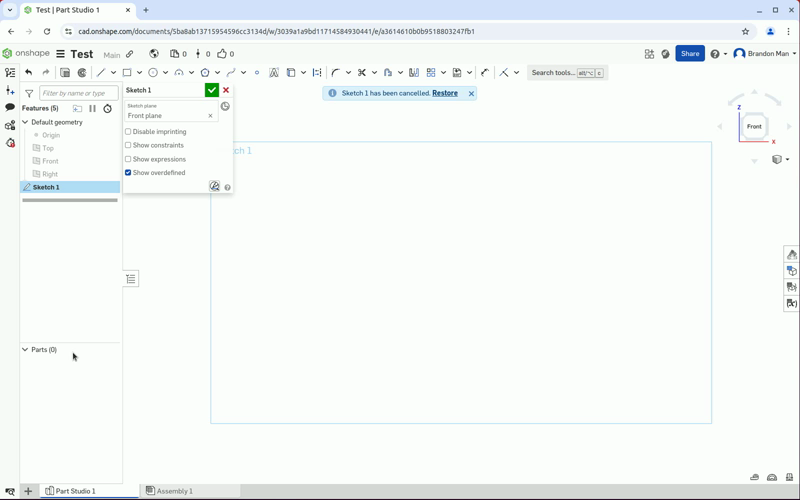
key_down(shift)
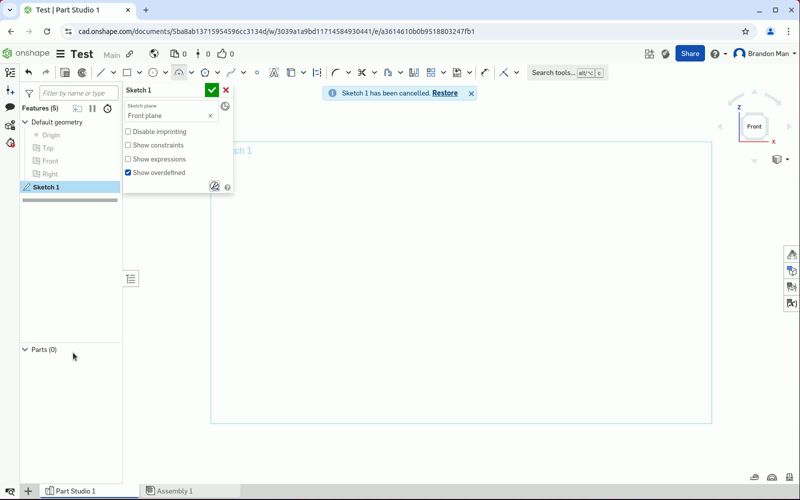
mouse_move(349, 236)
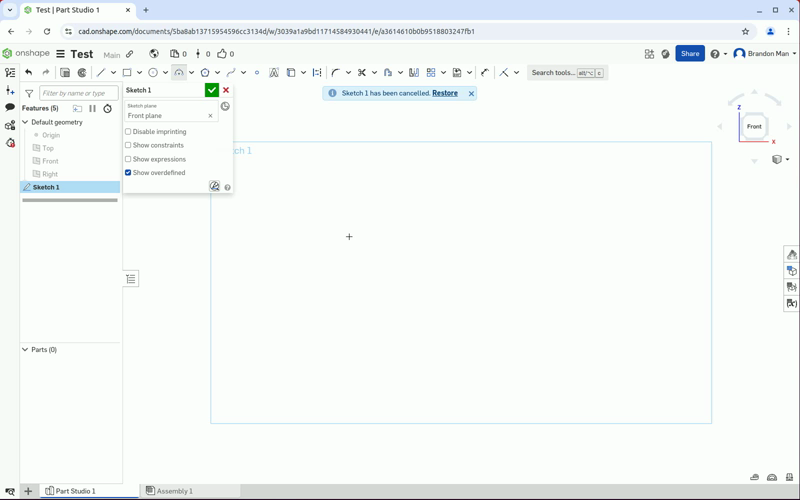
click(349, 236)
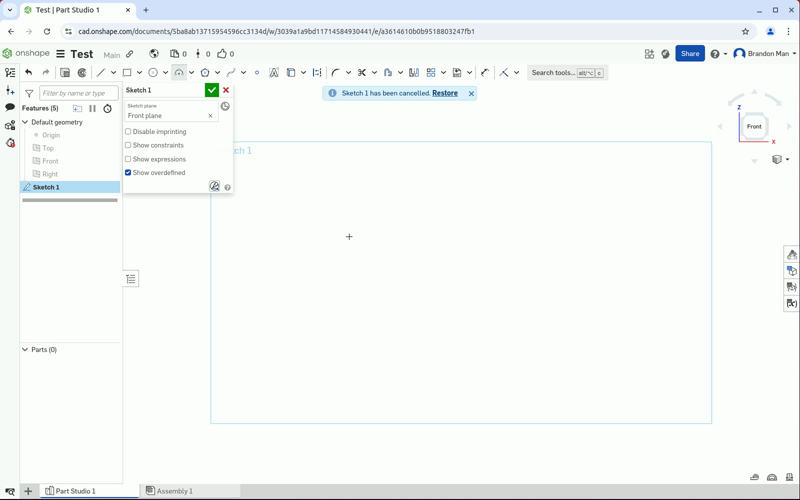
key_up(shift)
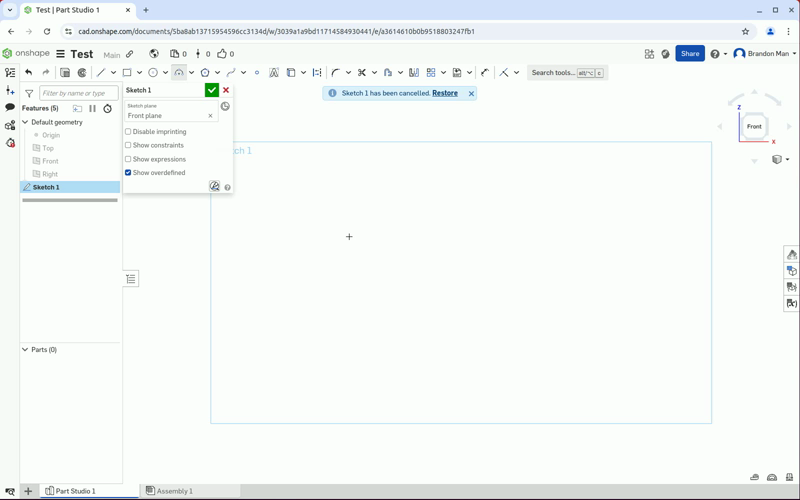
key_down(shift)
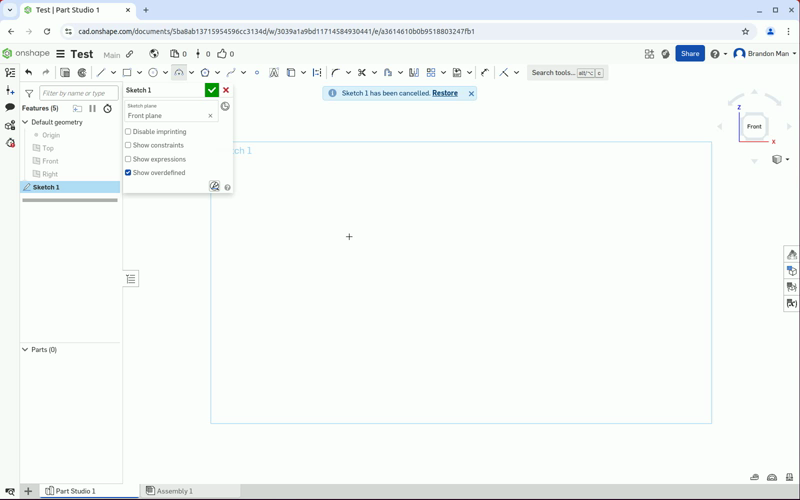
mouse_move(407, 233)
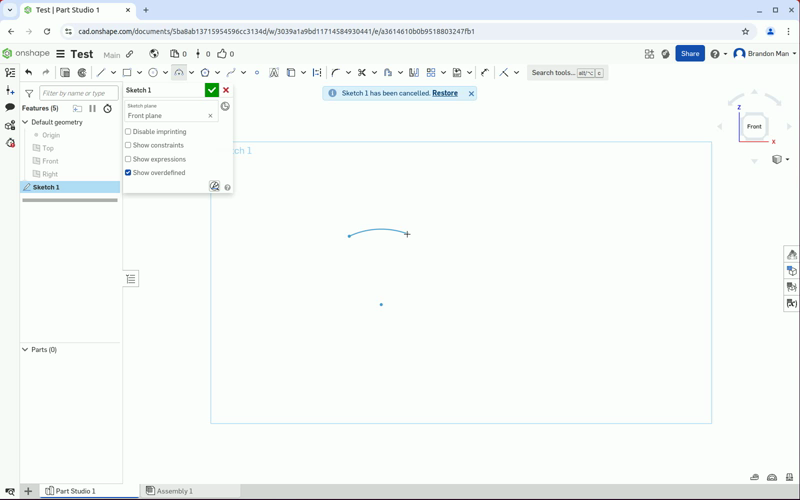
click(407, 233)
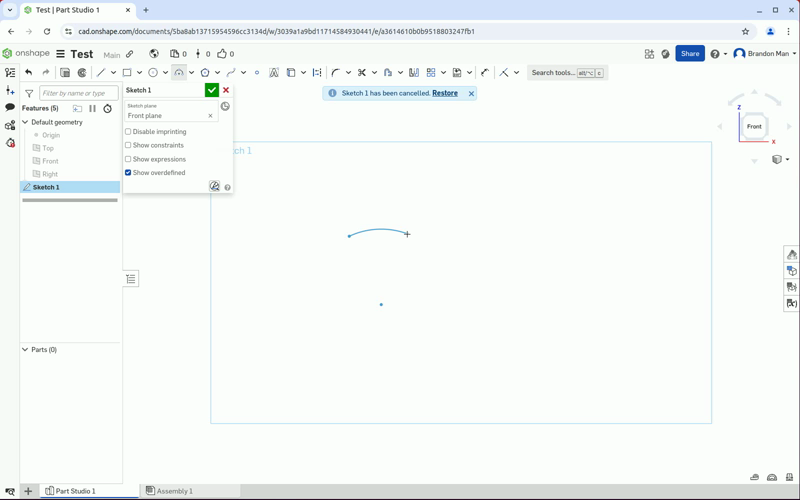
mouse_move(378, 238)
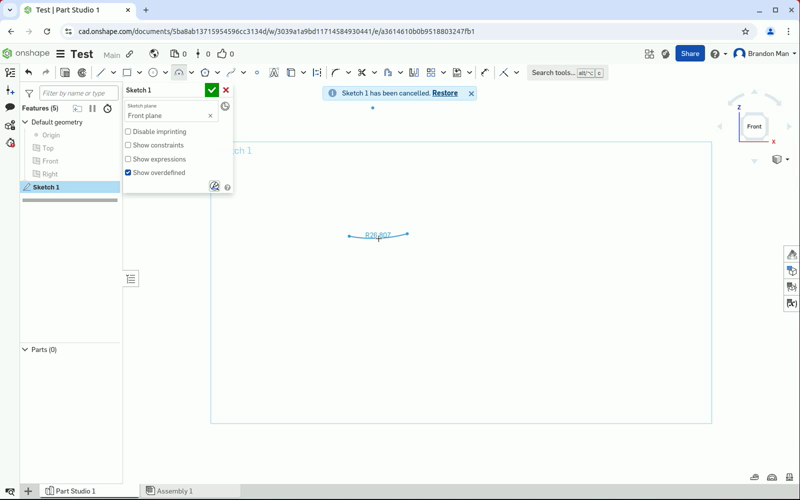
click(378, 238)
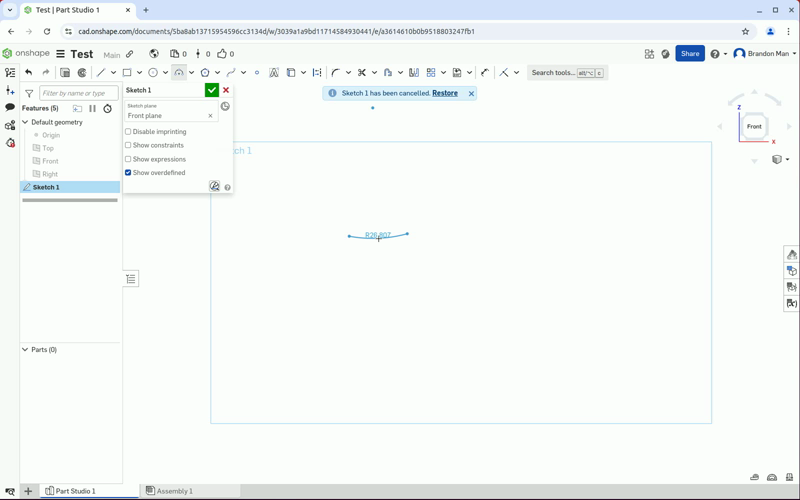
key_up(shift)
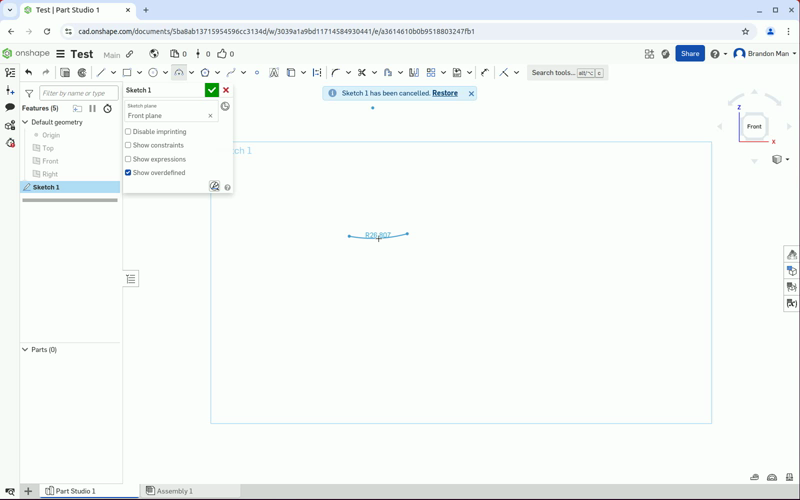
mouse_move(407, 233)
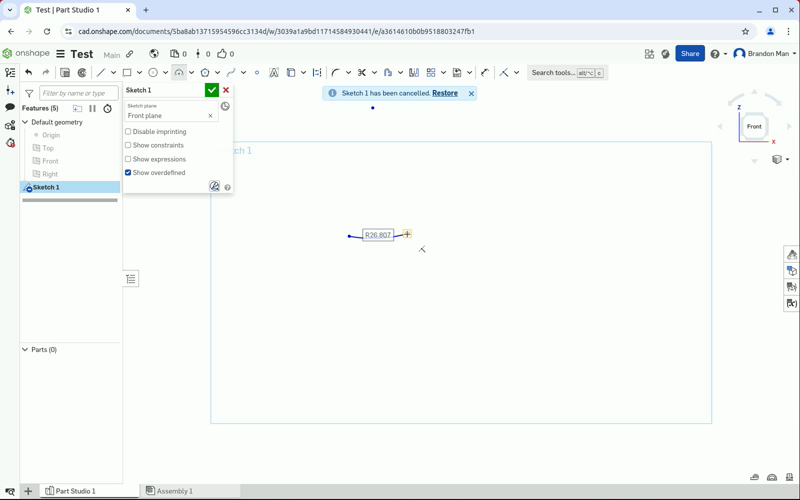
click(407, 233)
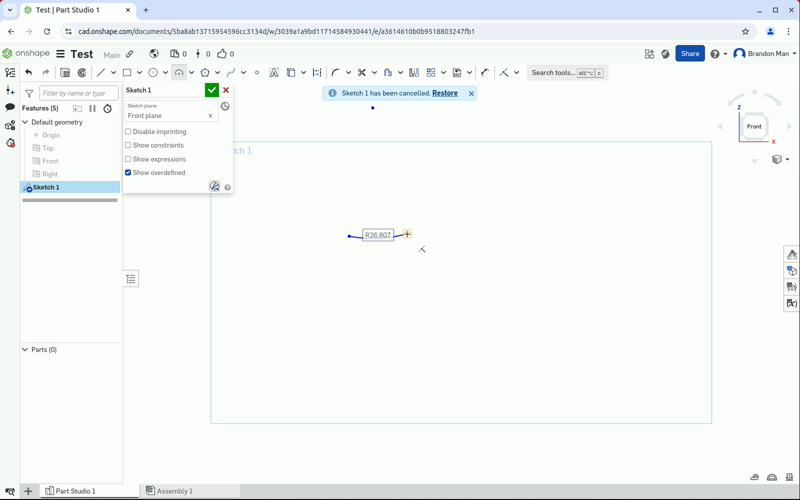
mouse_move(349, 236)
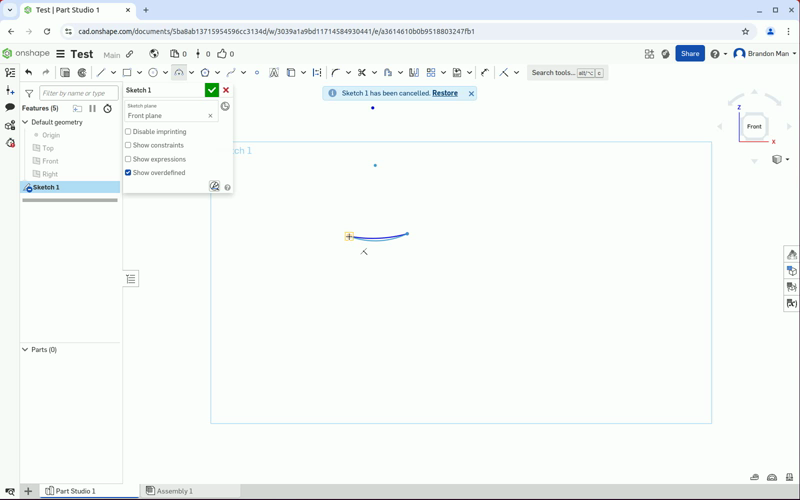
click(349, 236)
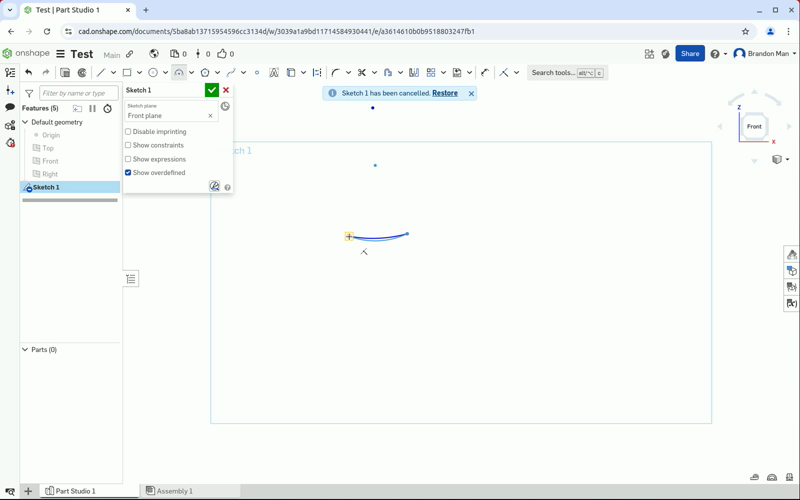
key_down(shift)
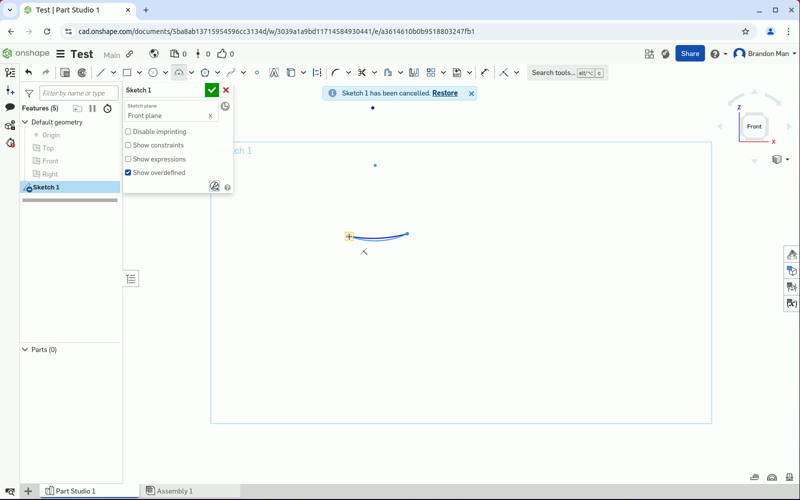
mouse_move(377, 200)
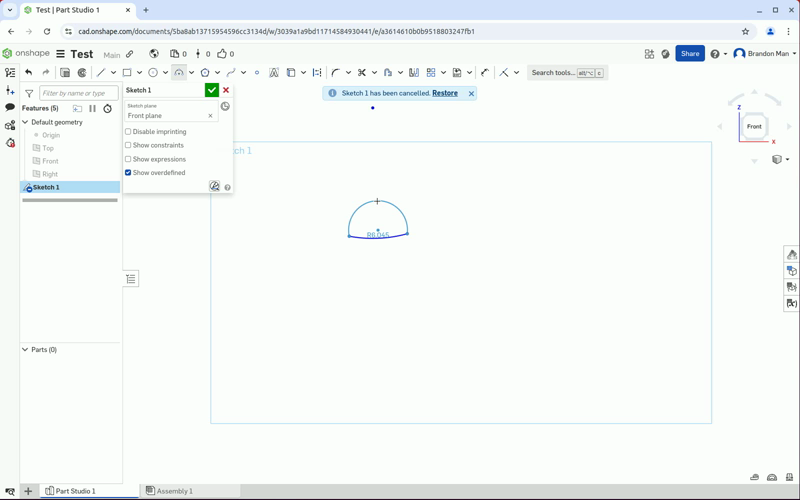
click(377, 200)
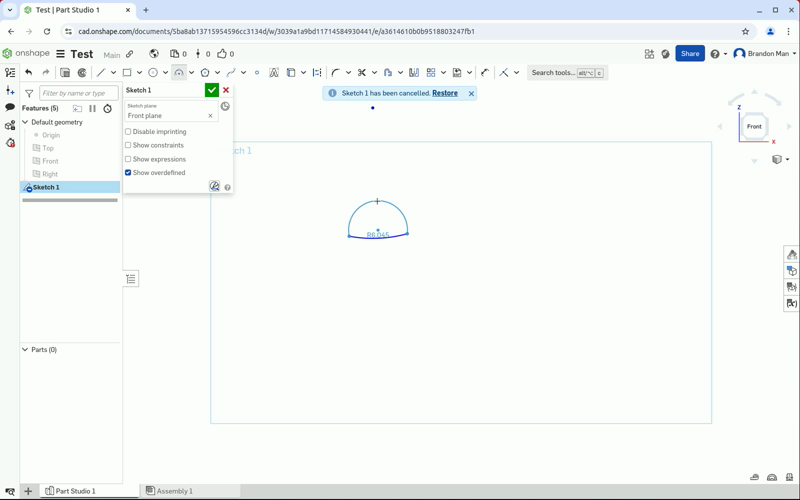
key_up(shift)
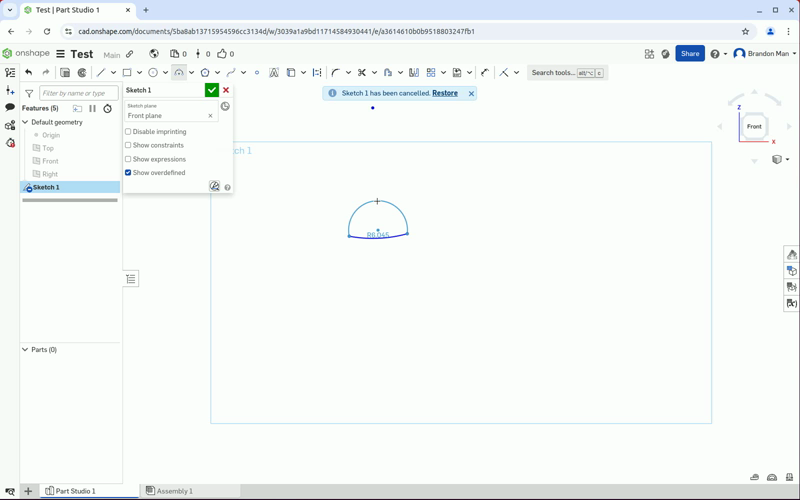
key(esc)
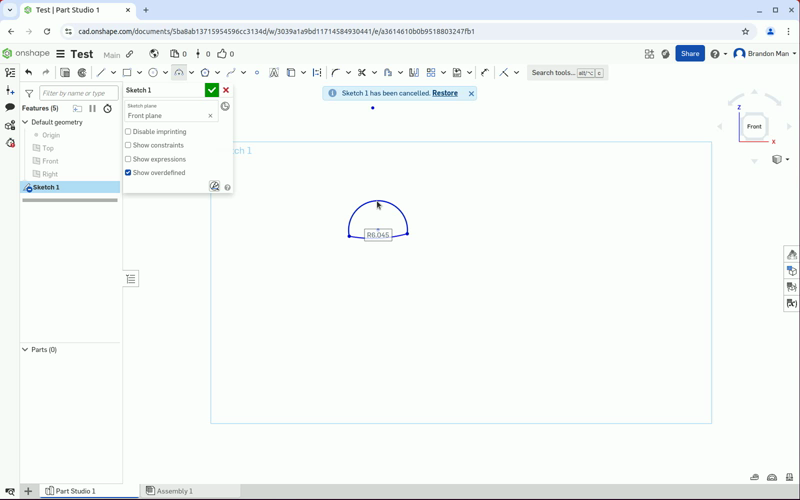
mouse_move(390, 227)
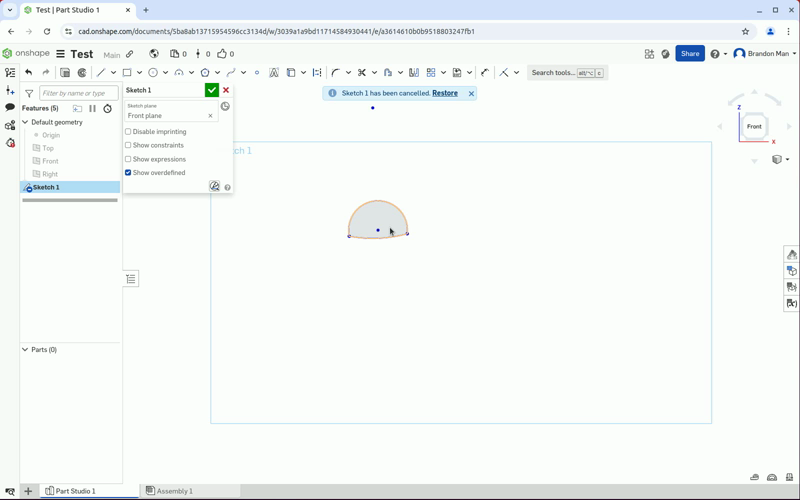
scroll(6)
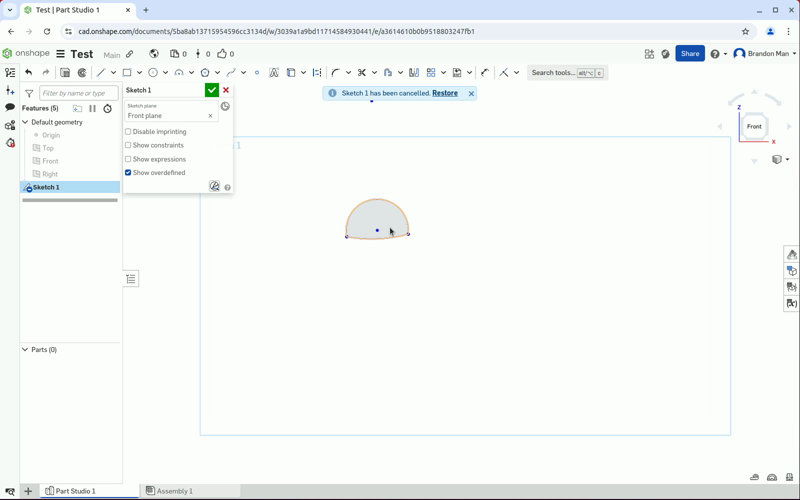
scroll(6)
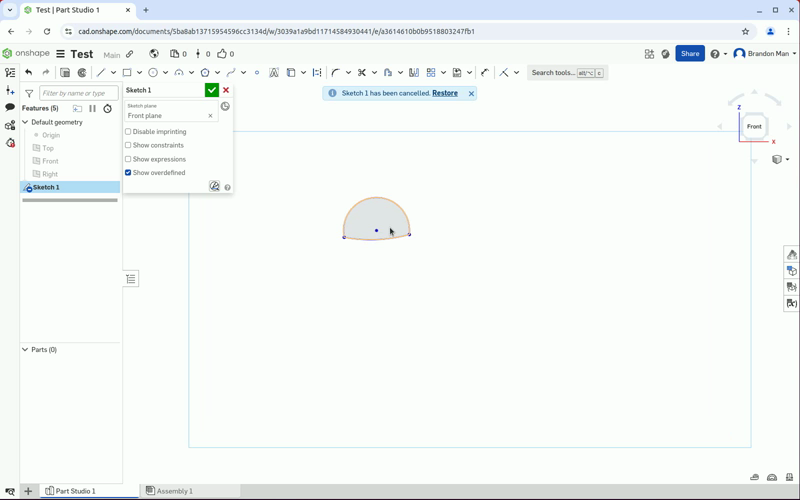
scroll(6)
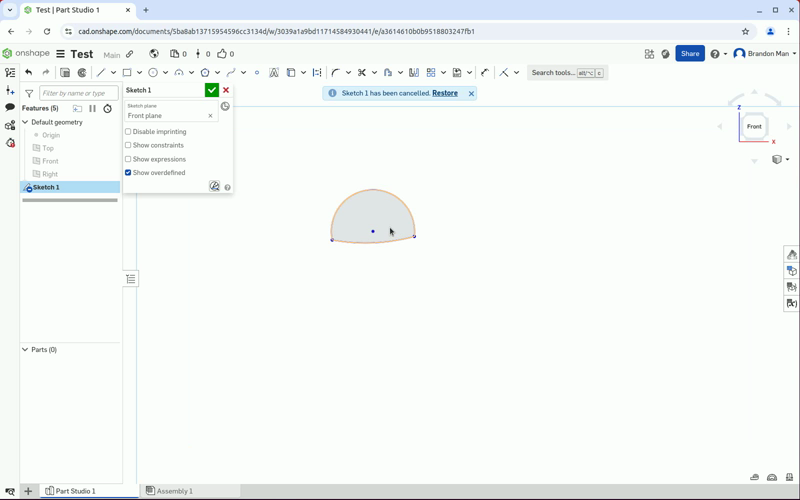
scroll(6)
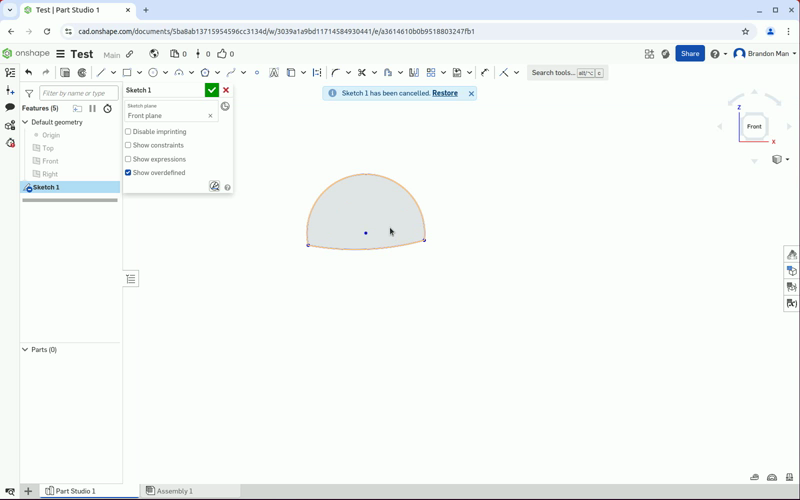
scroll(6)
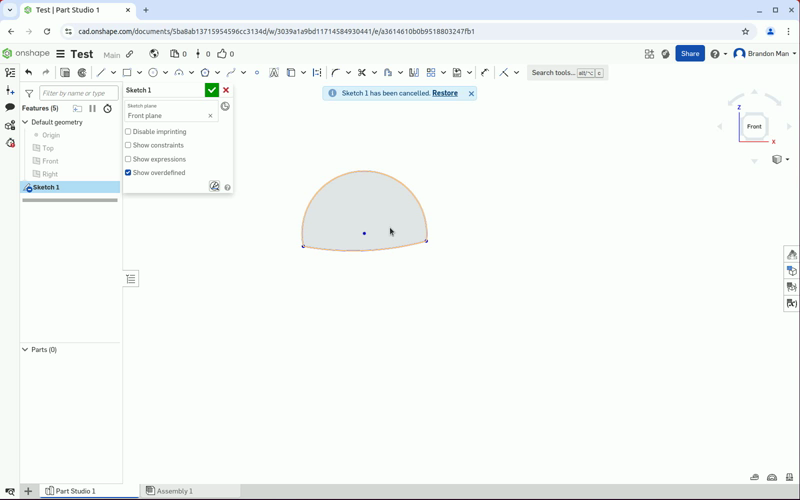
scroll(6)
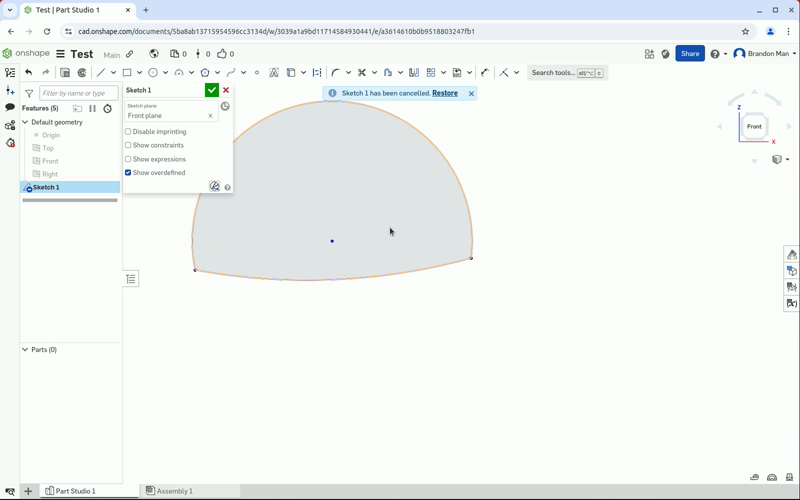
scroll(6)
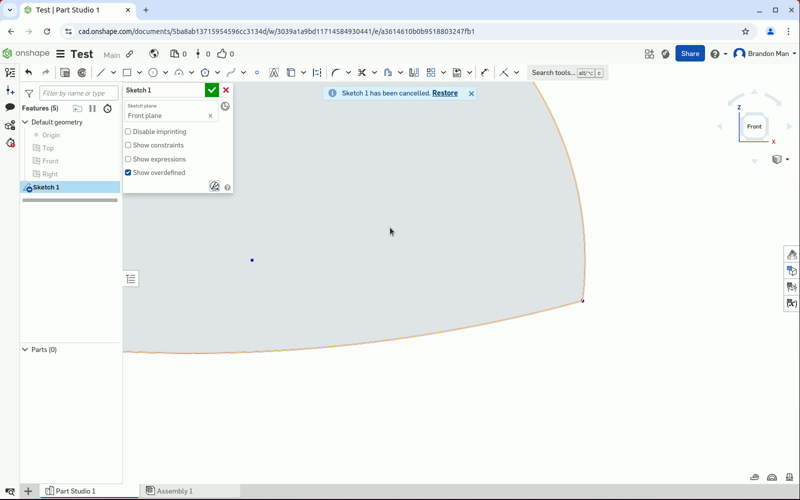
click(390, 227)
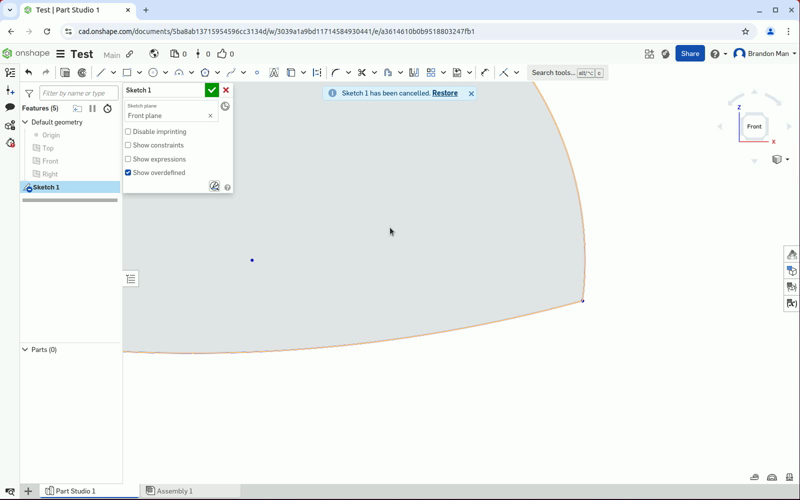
scroll(-6)
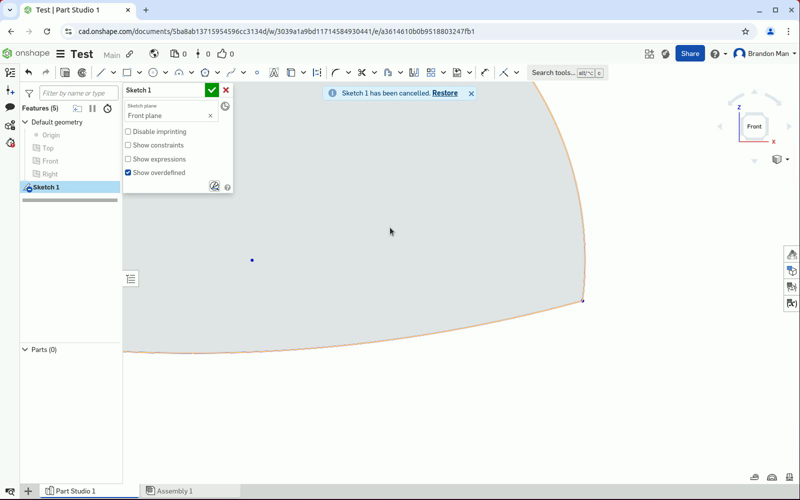
scroll(-6)
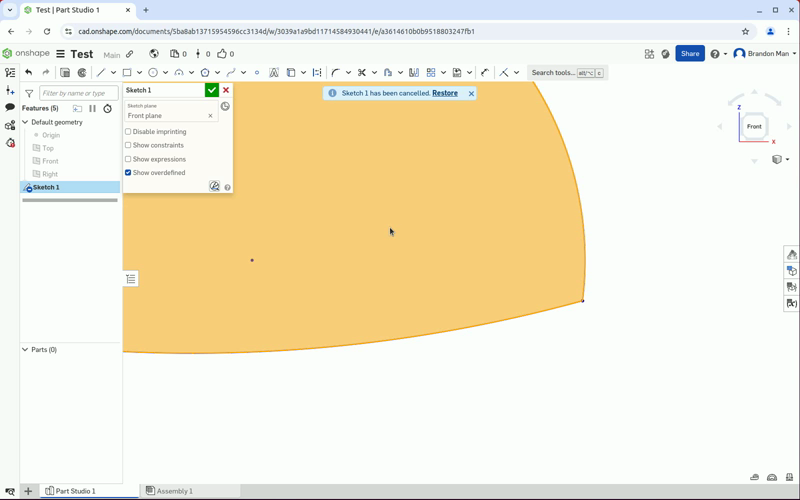
scroll(-6)
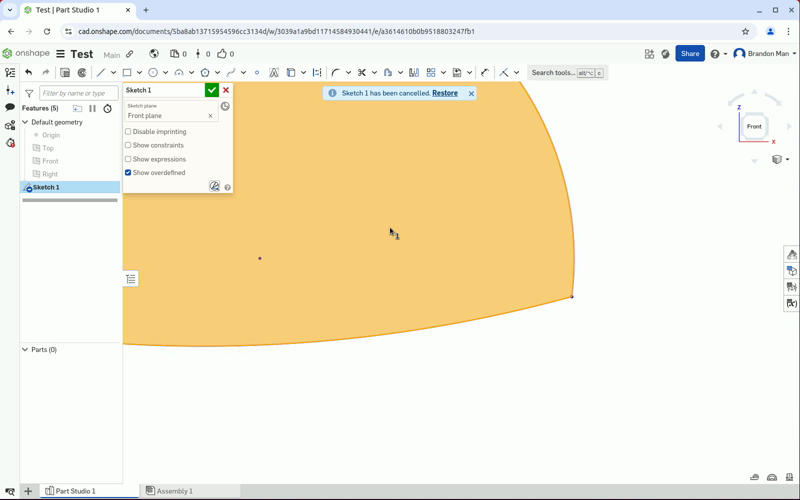
scroll(-6)
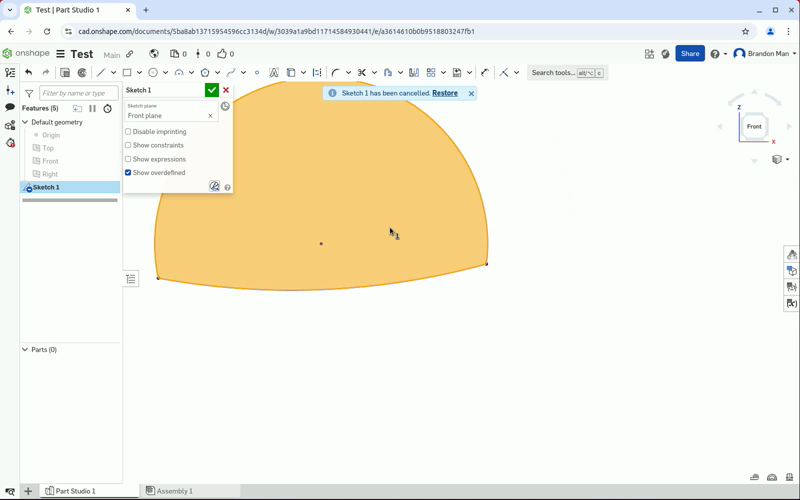
scroll(-6)
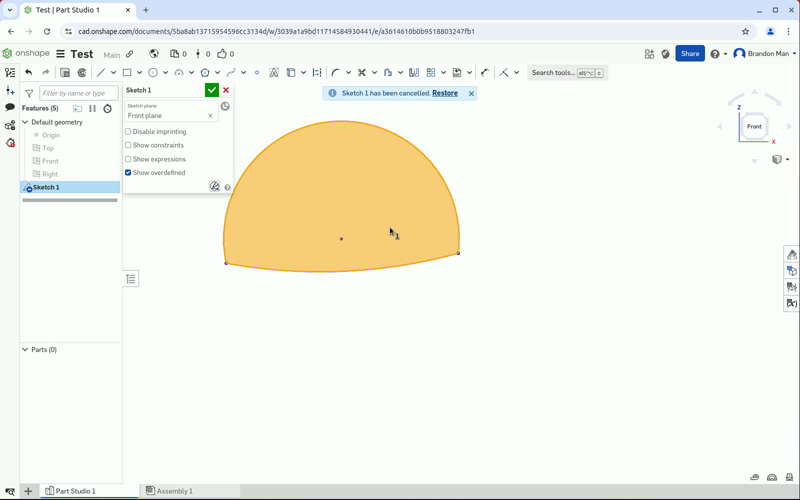
scroll(-6)
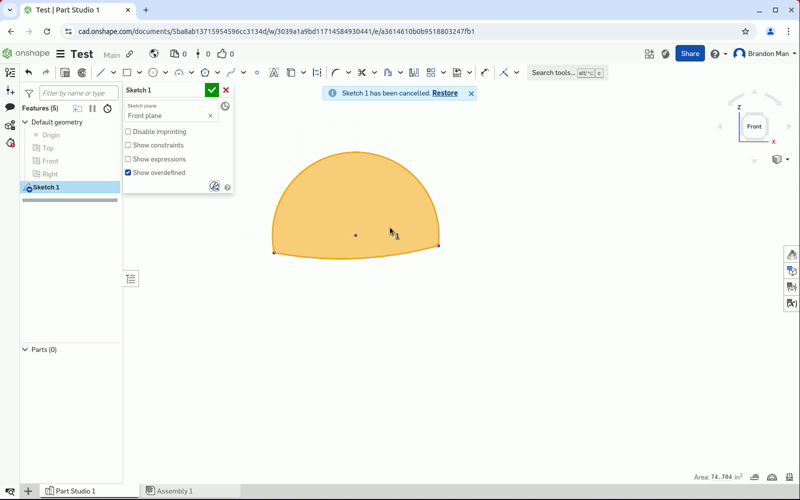
scroll(-6)
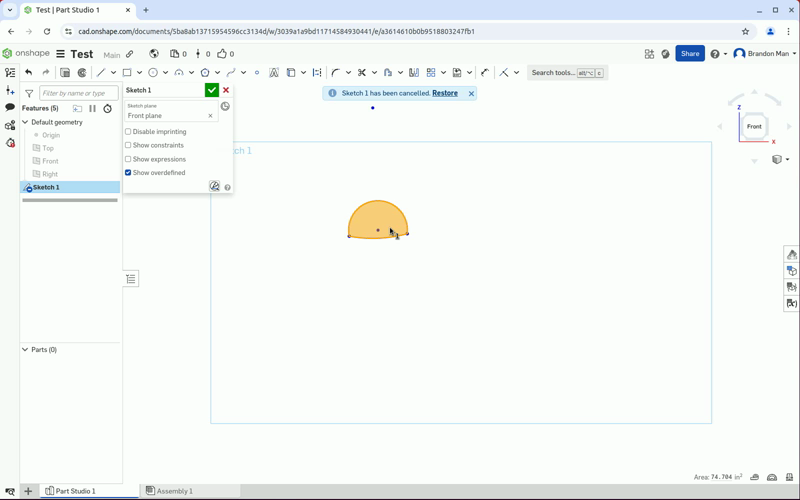
mouse_move(73, 352)
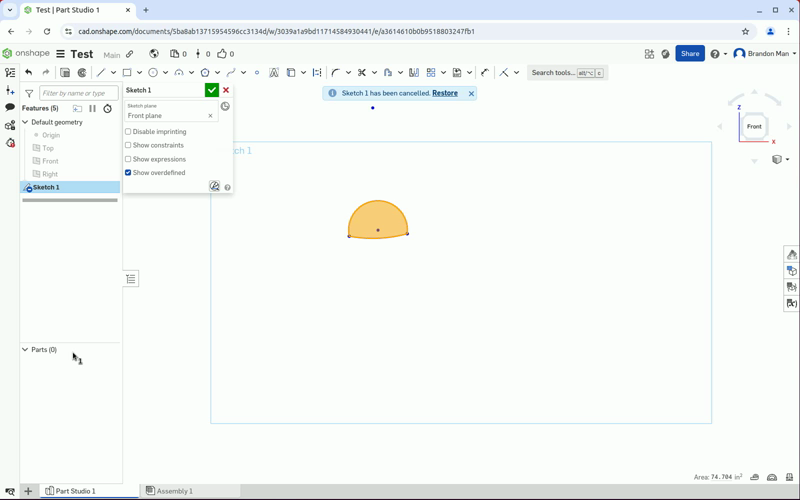
key(shift+y)
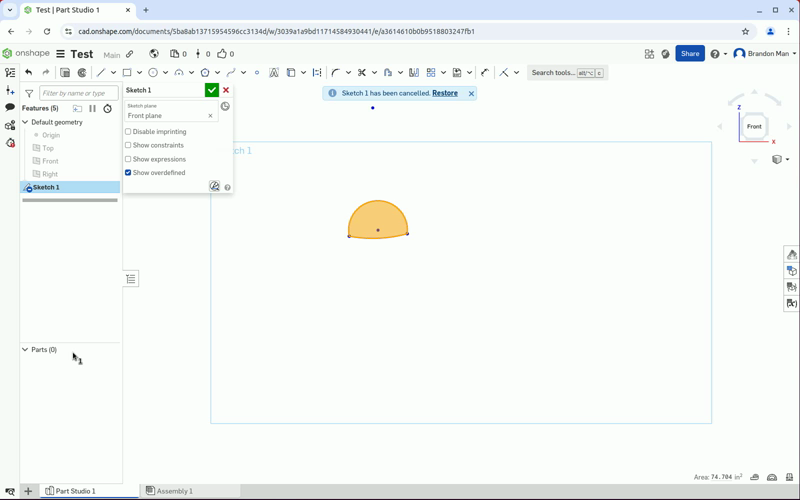
key(shift+e)
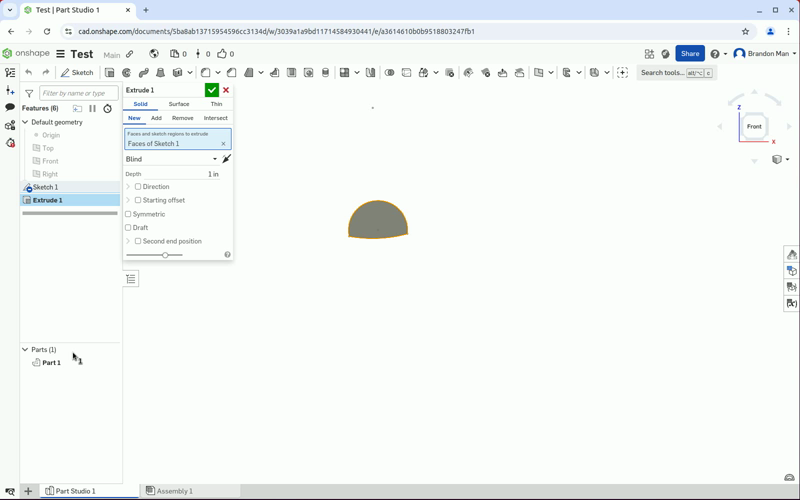
mouse_move(143, 106)
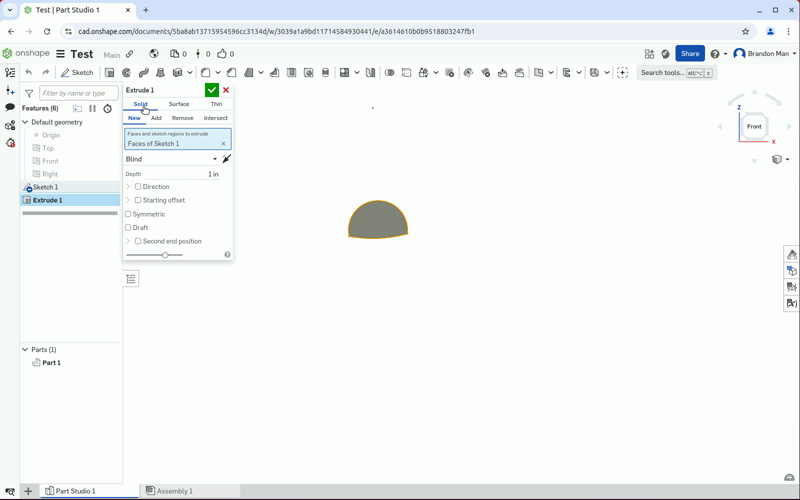
click(143, 106)
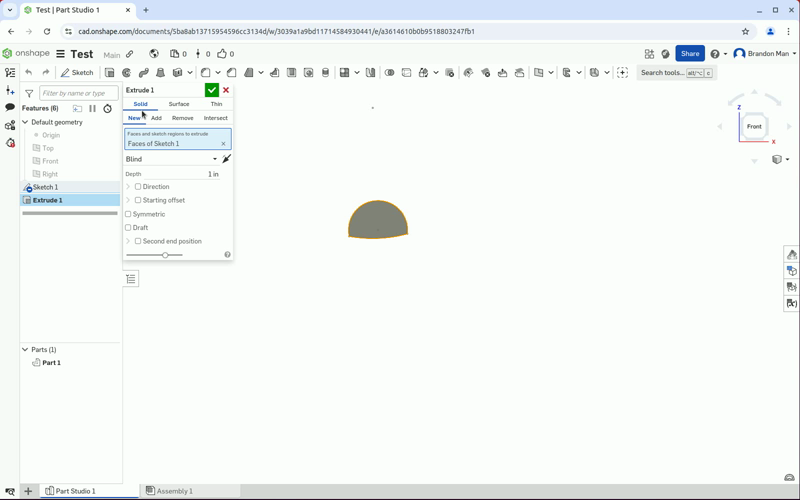
mouse_move(137, 120)
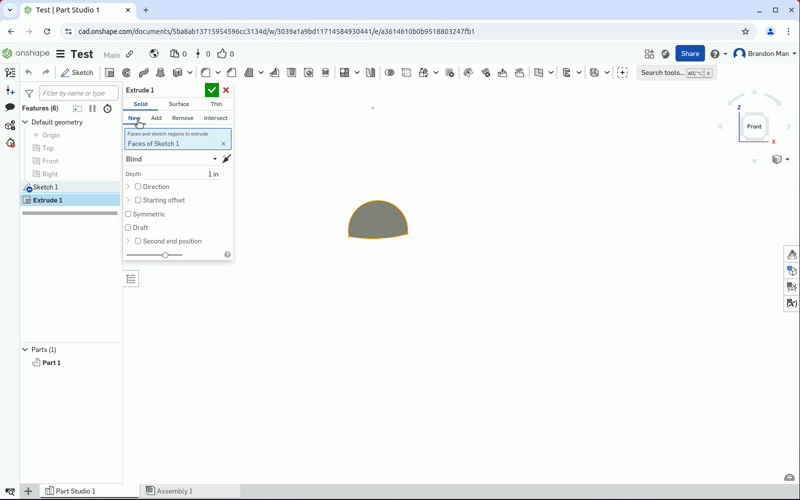
click(137, 120)
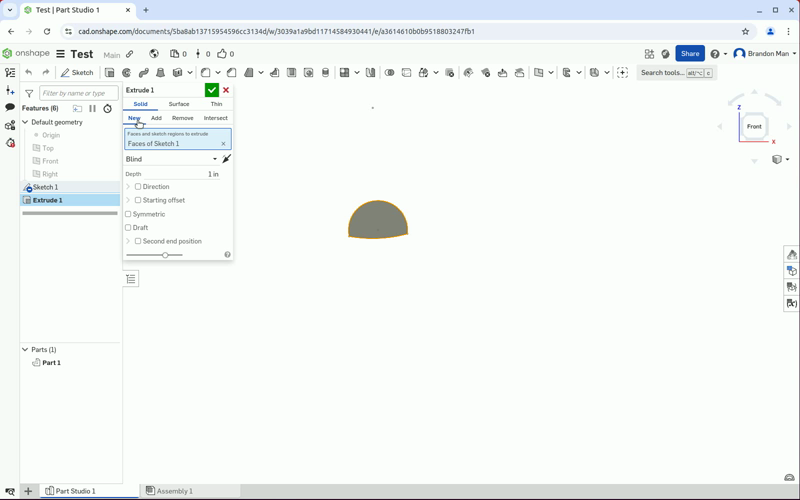
key(tab, 4)
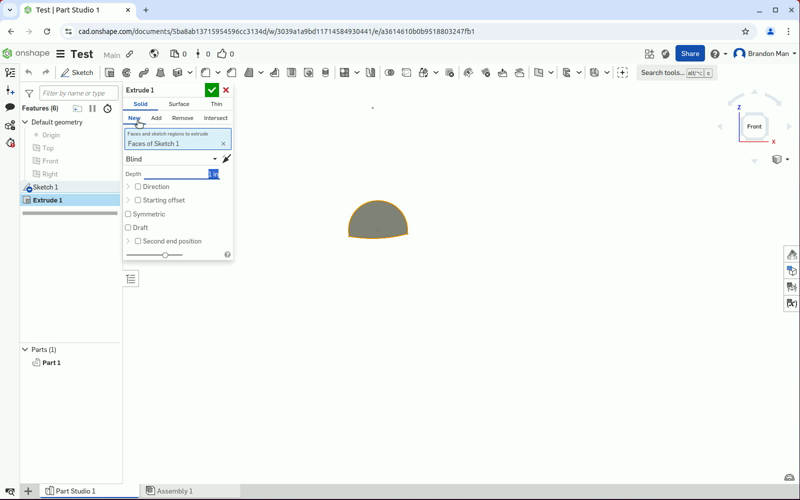
text(0.481)
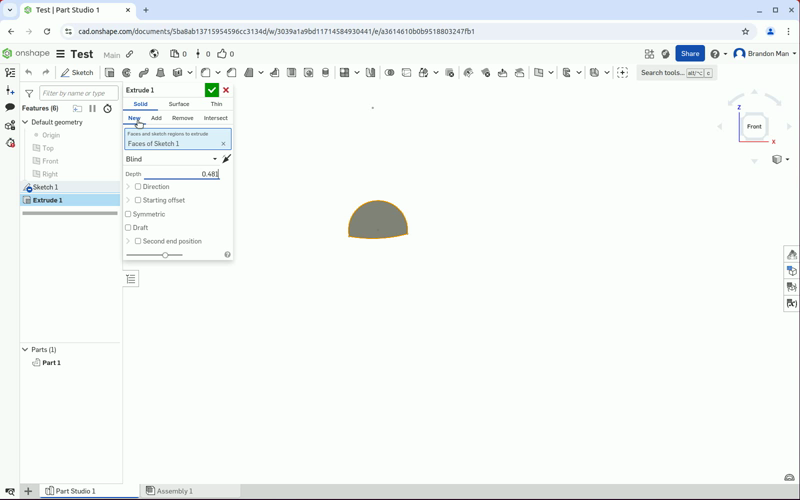
key(enter)
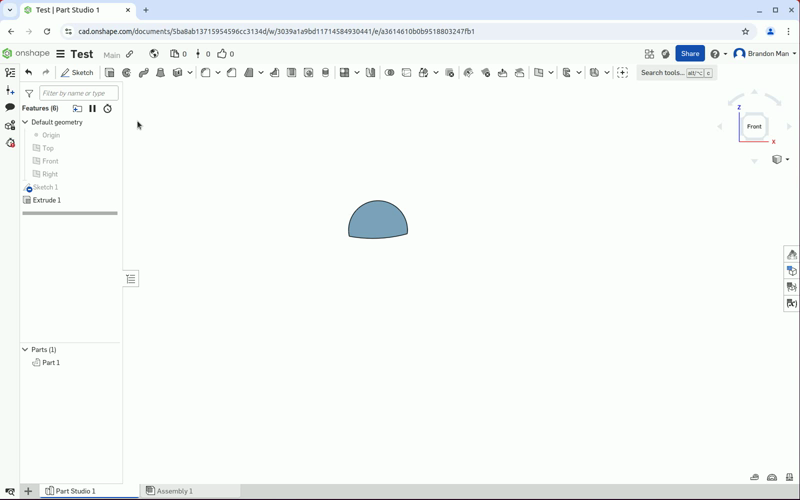
key(shift+h)
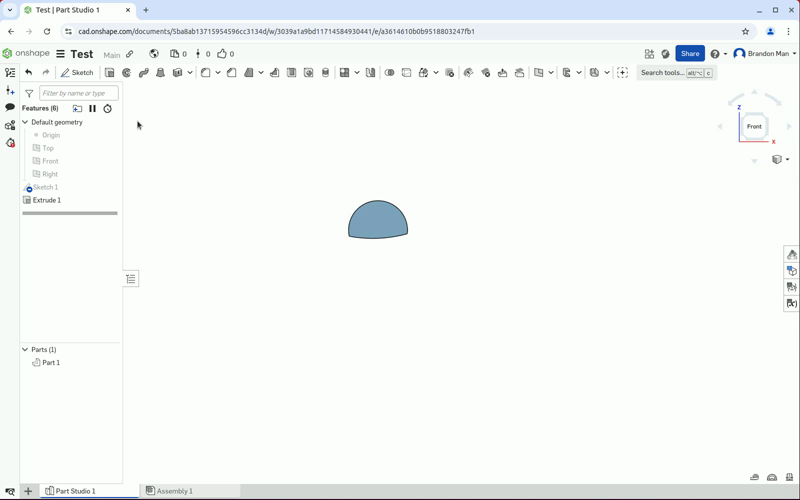
key(shift+h)
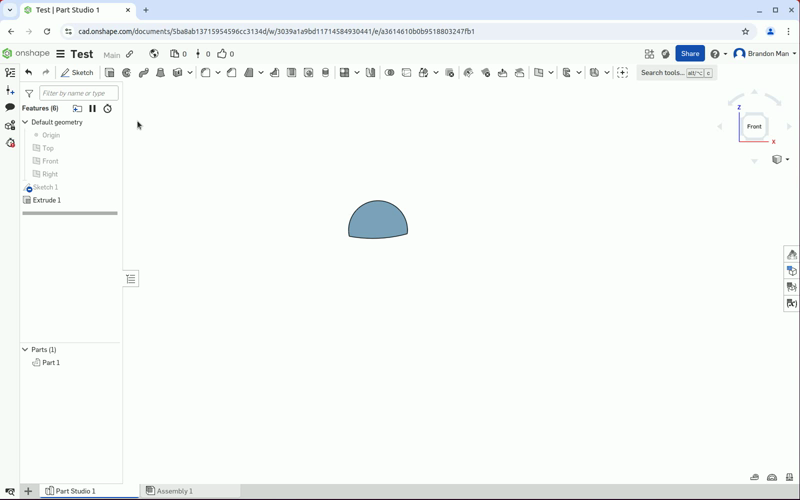
mouse_move(73, 189)
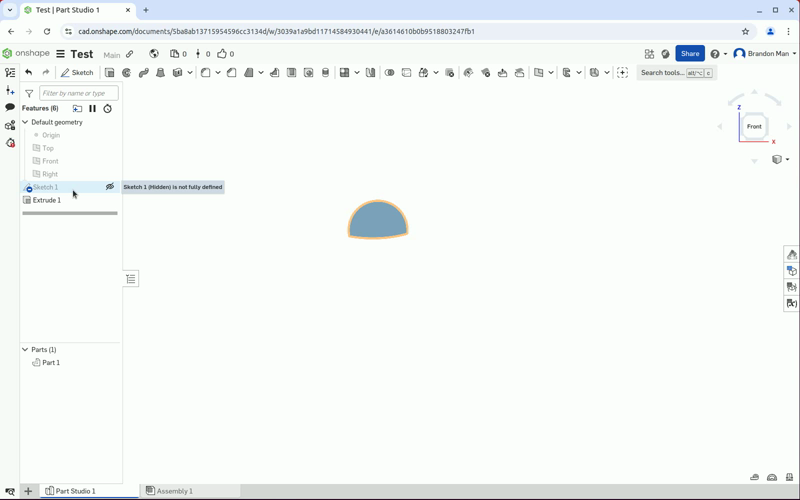
click(73, 189)
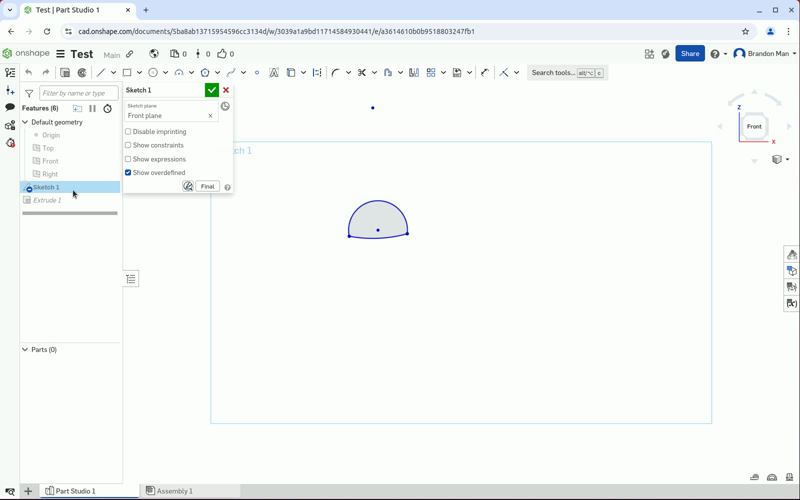
mouse_move(229, 92)
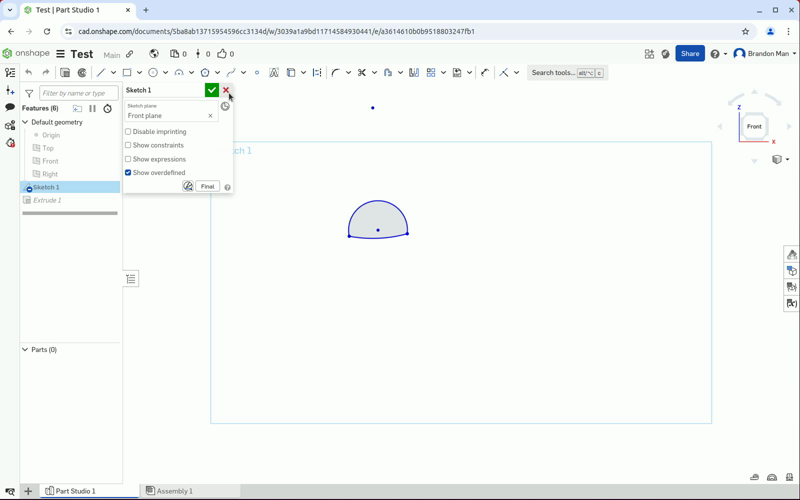
click(229, 92)
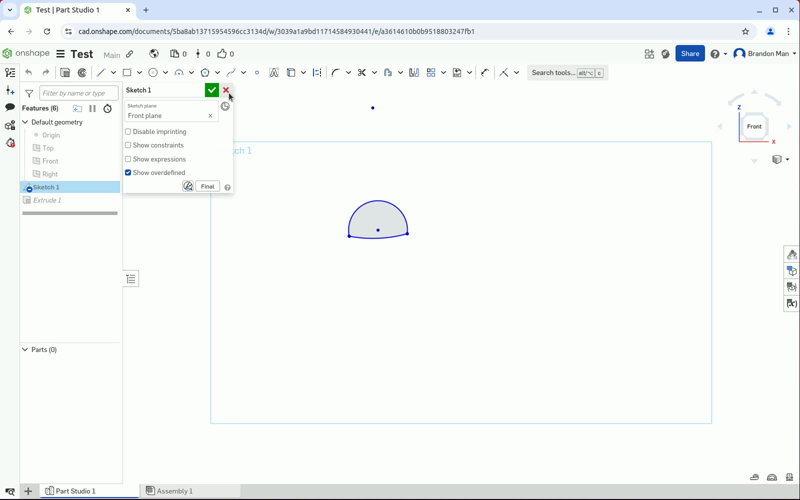
key(shift+s)
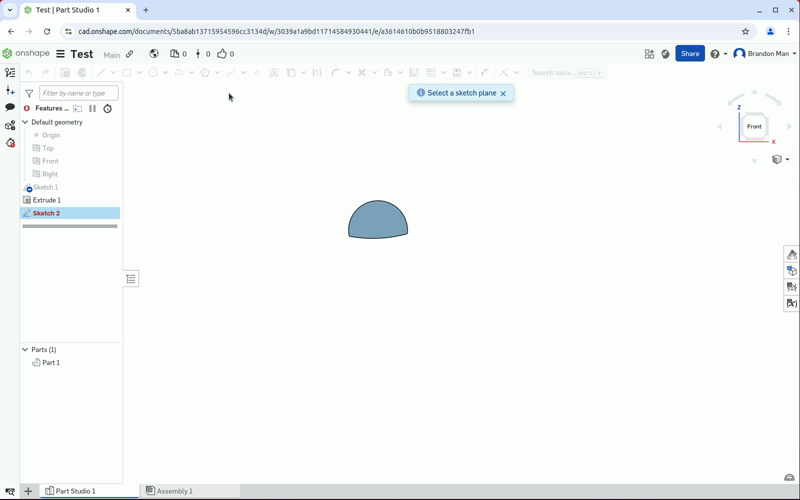
mouse_move(73, 163)
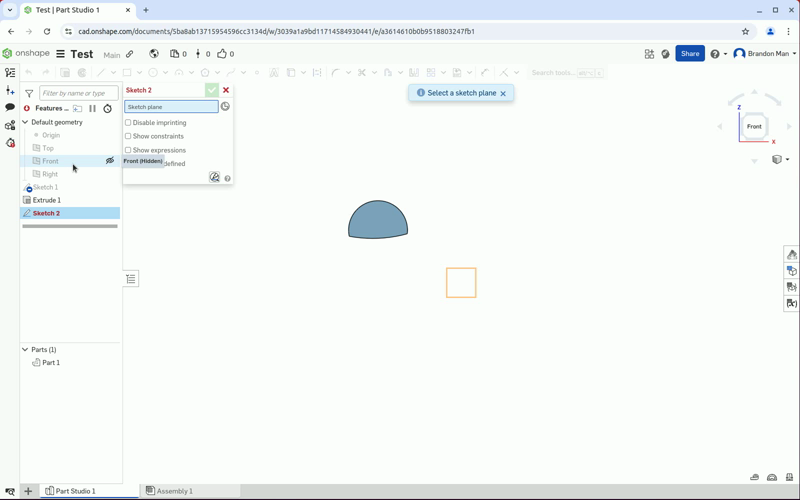
click(73, 163)
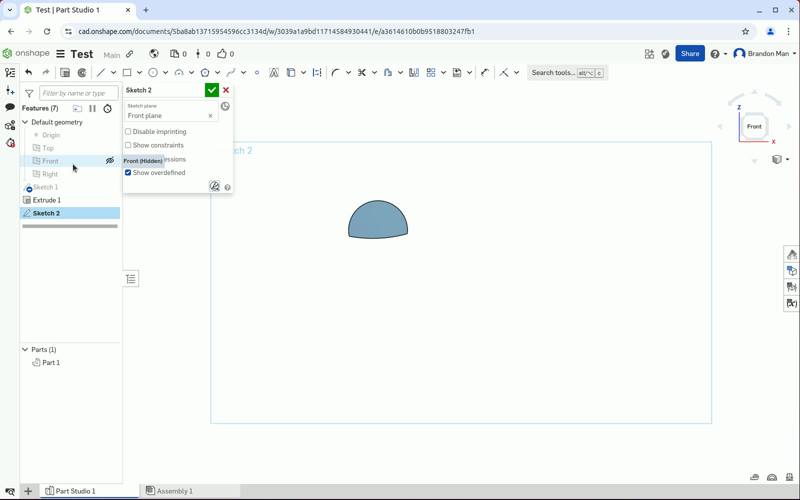
mouse_move(73, 352)
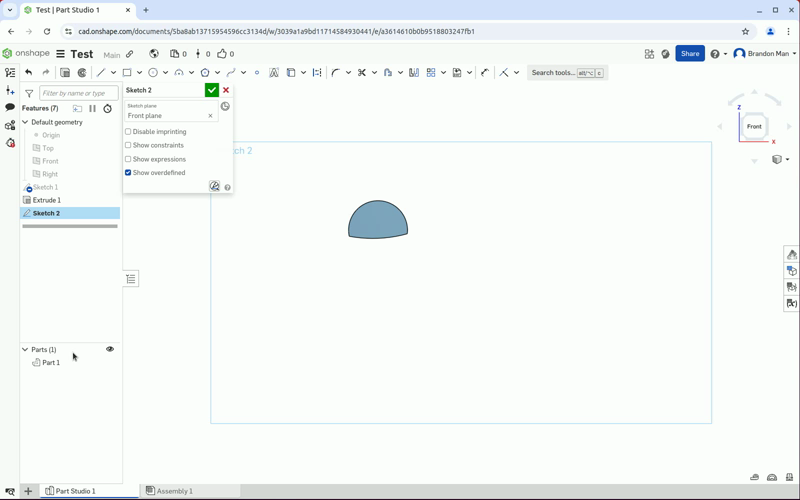
key(y)
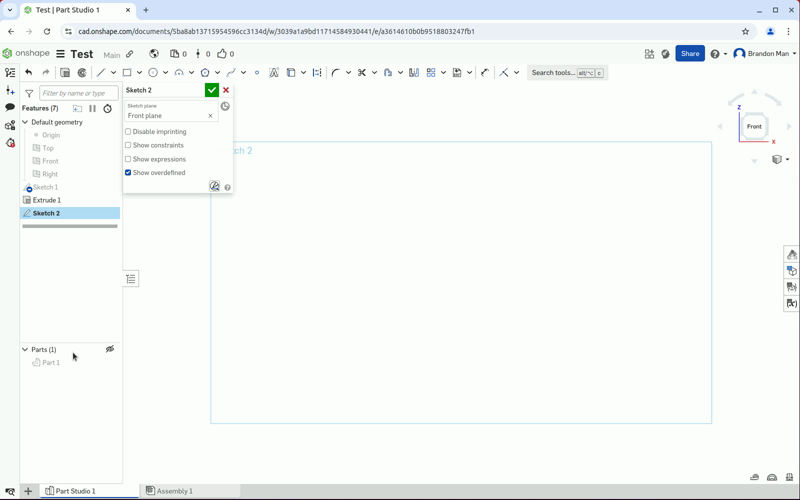
key(a)
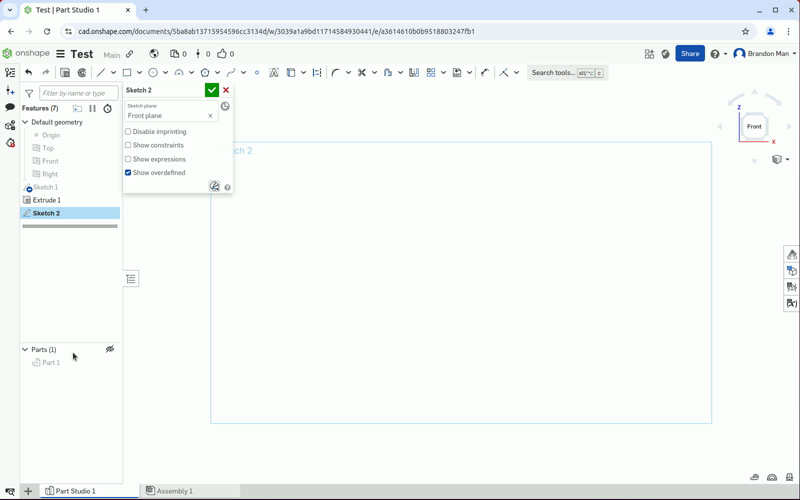
key_down(shift)
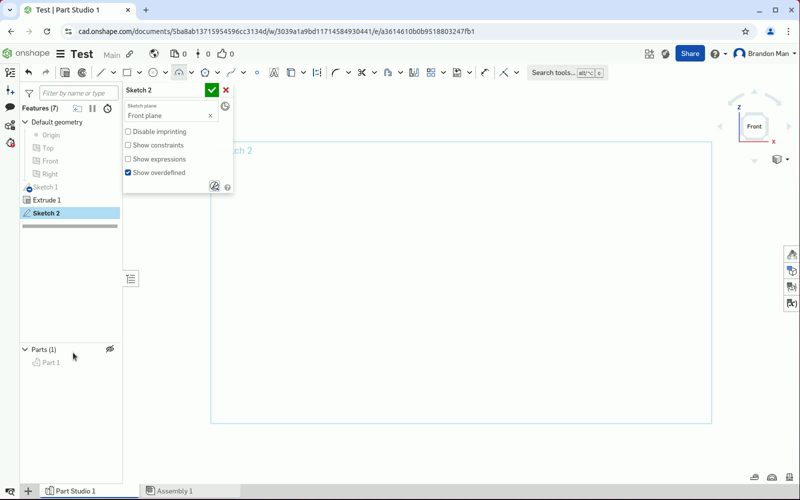
mouse_move(349, 236)
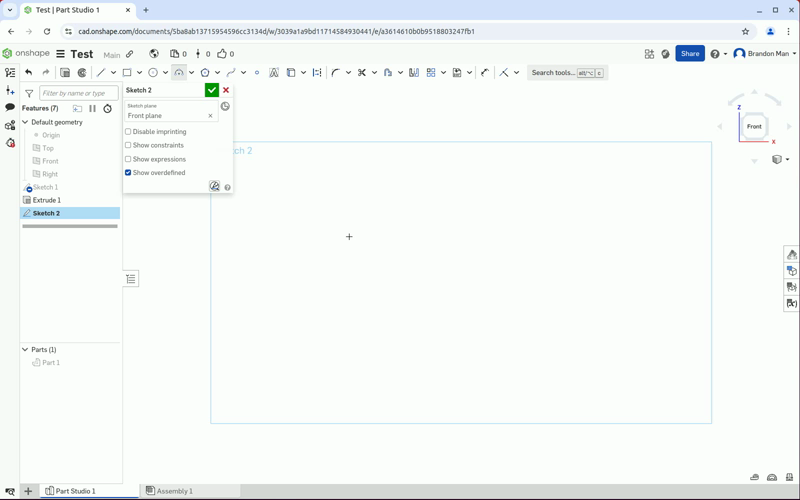
click(349, 236)
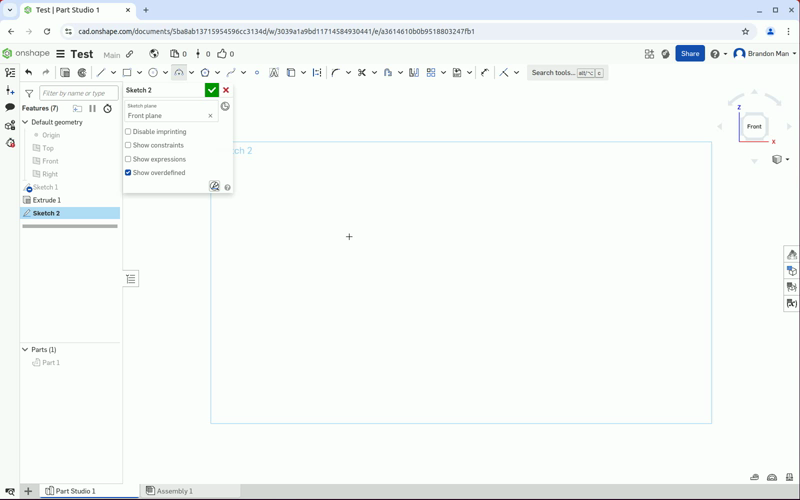
key_up(shift)
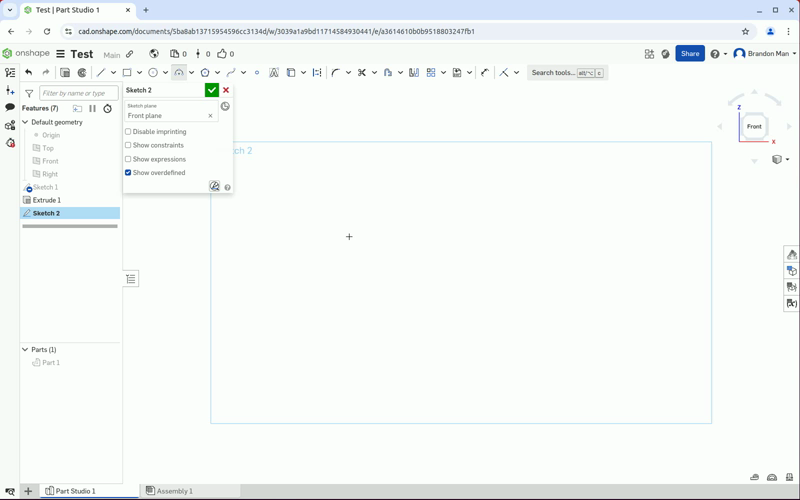
key_down(shift)
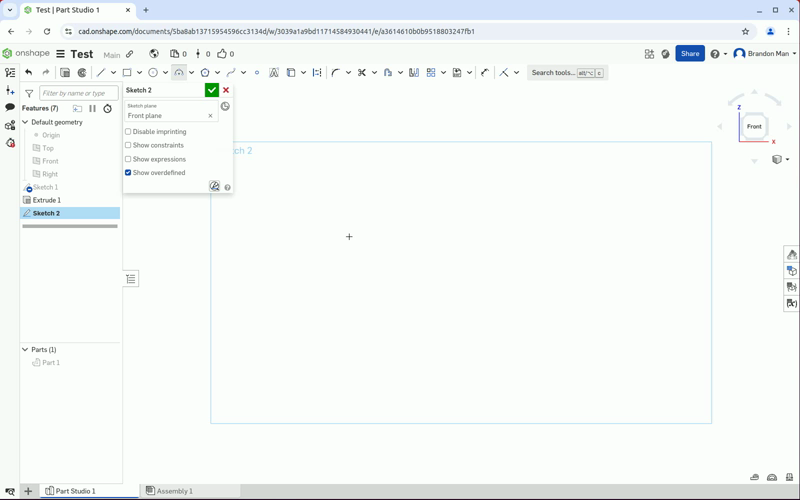
mouse_move(407, 233)
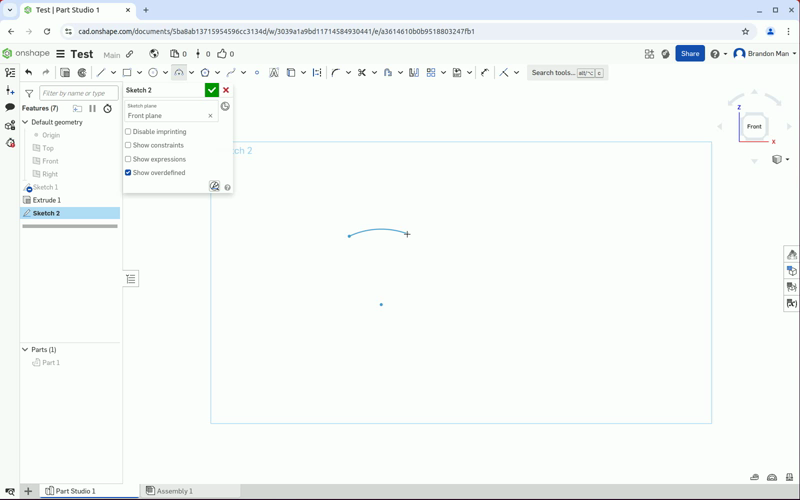
click(407, 233)
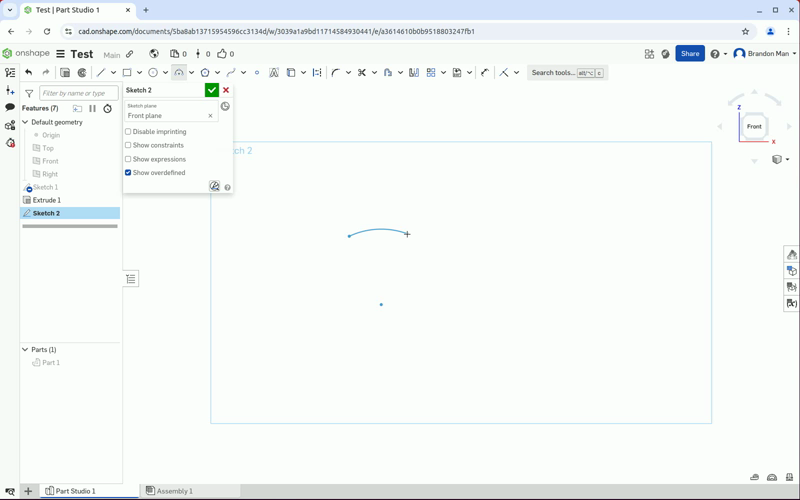
mouse_move(379, 259)
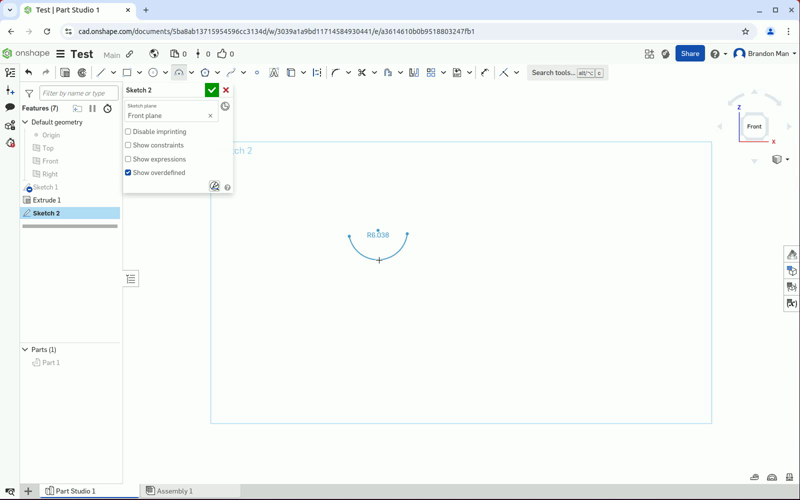
click(379, 259)
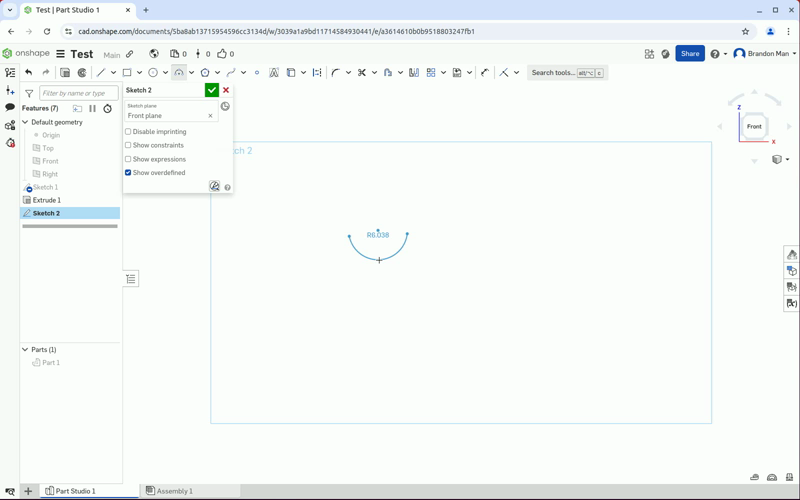
key_up(shift)
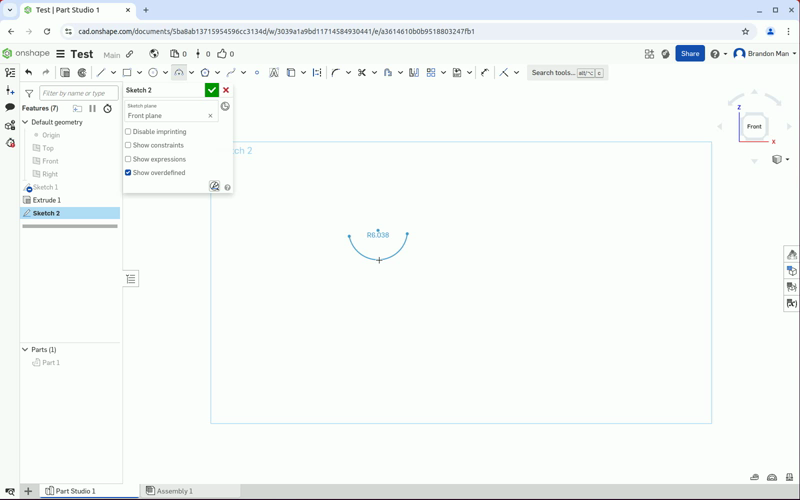
mouse_move(407, 233)
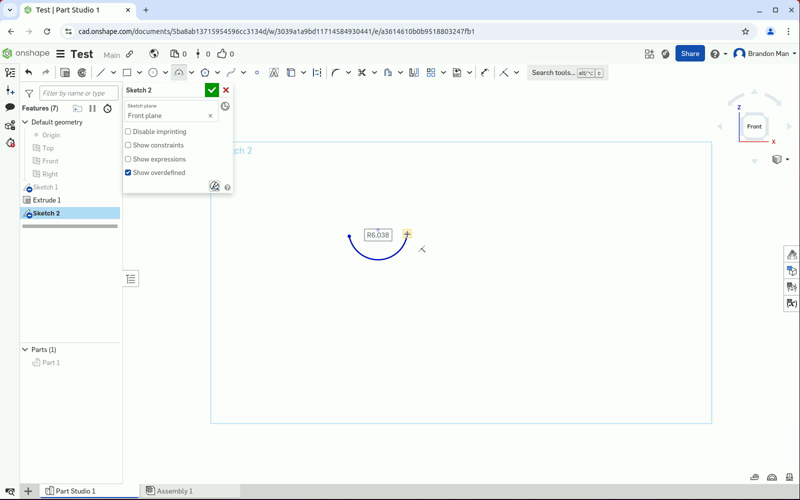
click(407, 233)
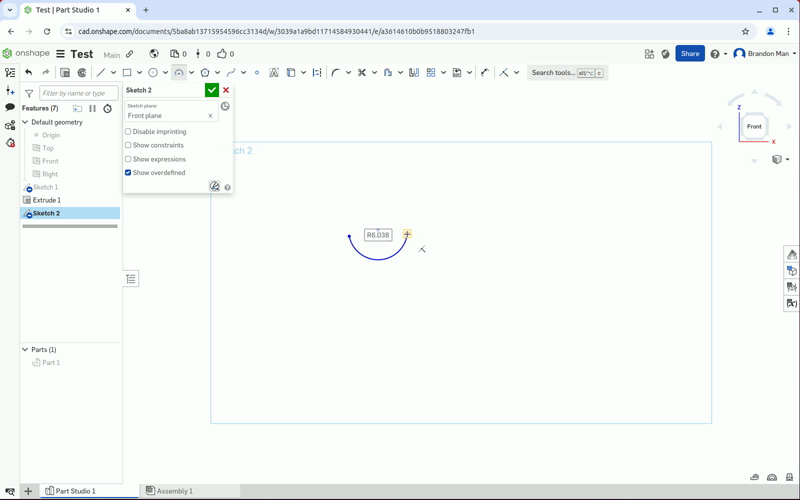
mouse_move(349, 236)
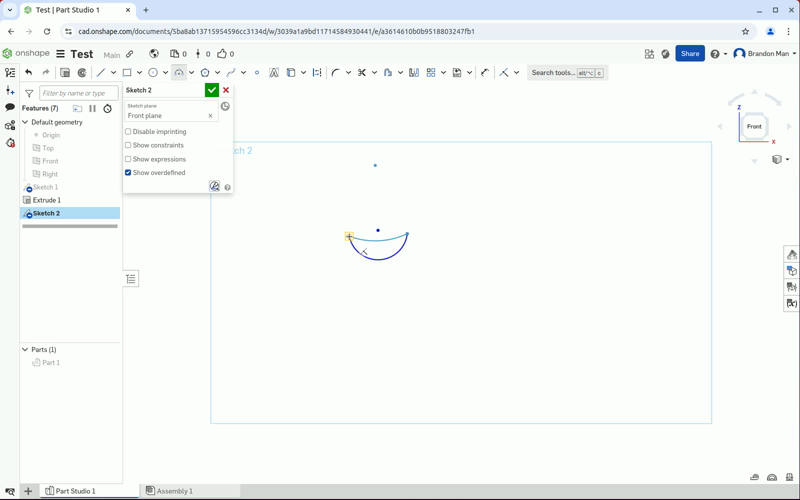
click(349, 236)
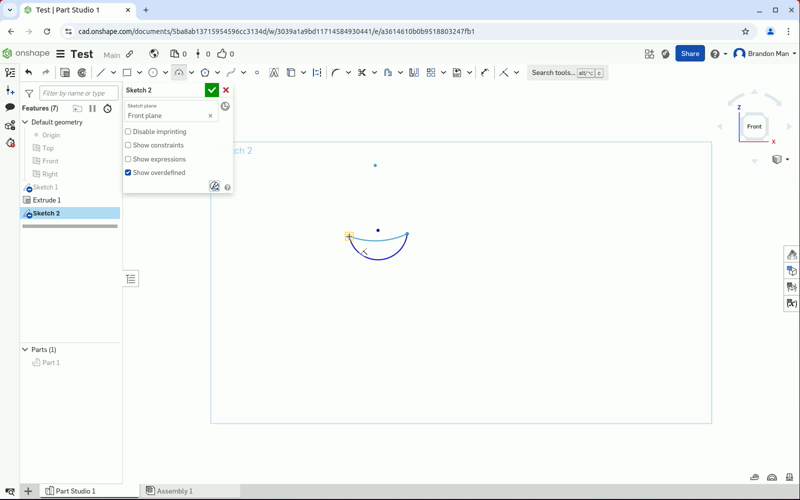
key_down(shift)
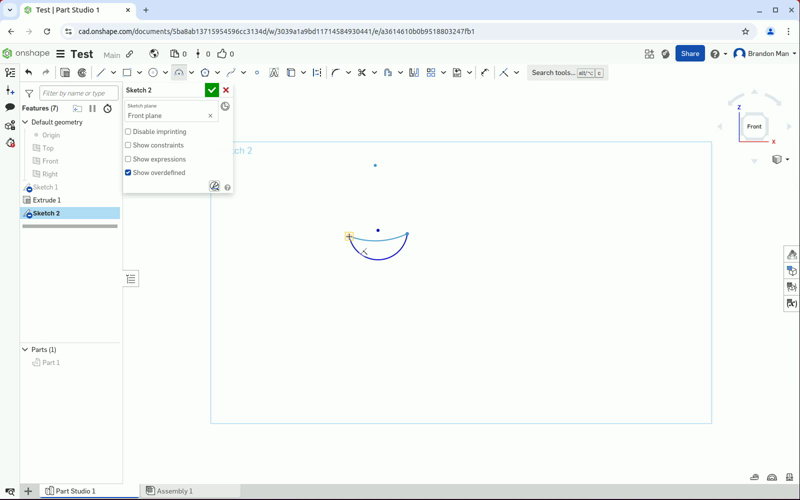
mouse_move(378, 238)
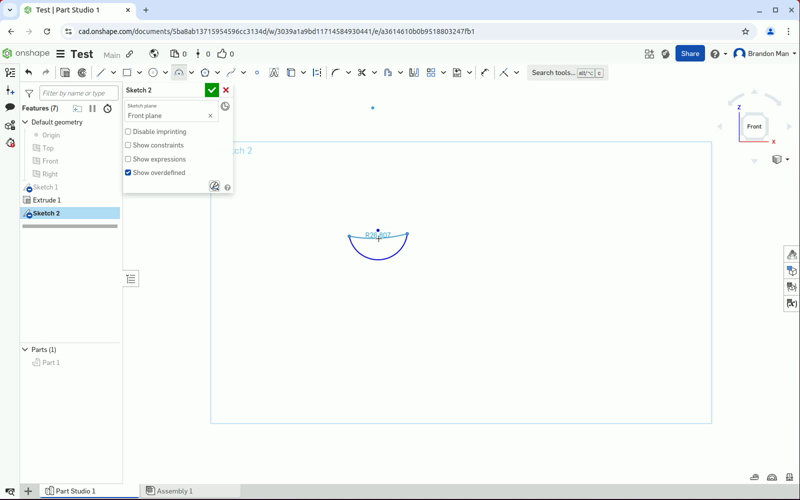
click(378, 238)
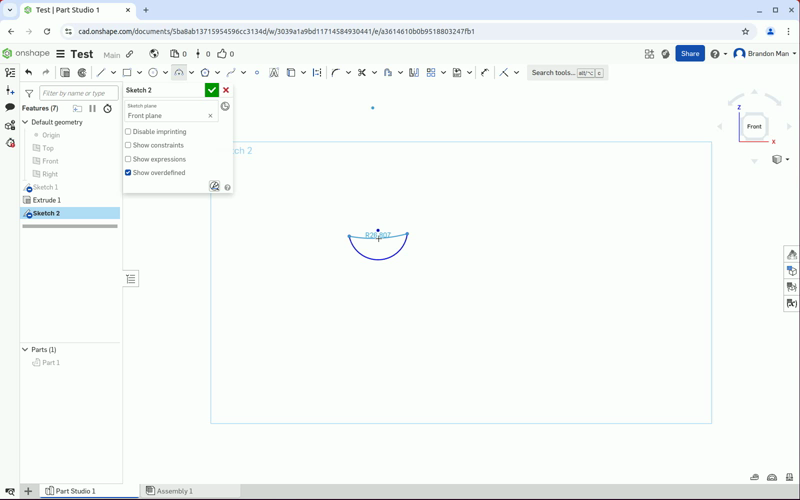
key_up(shift)
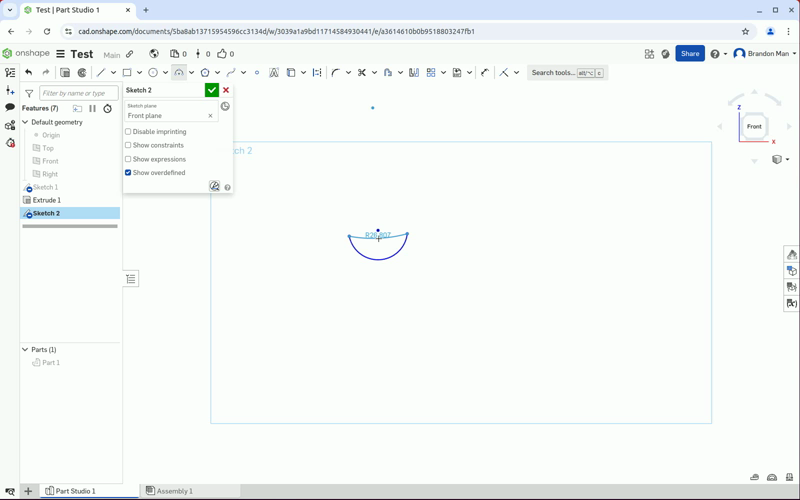
key(esc)
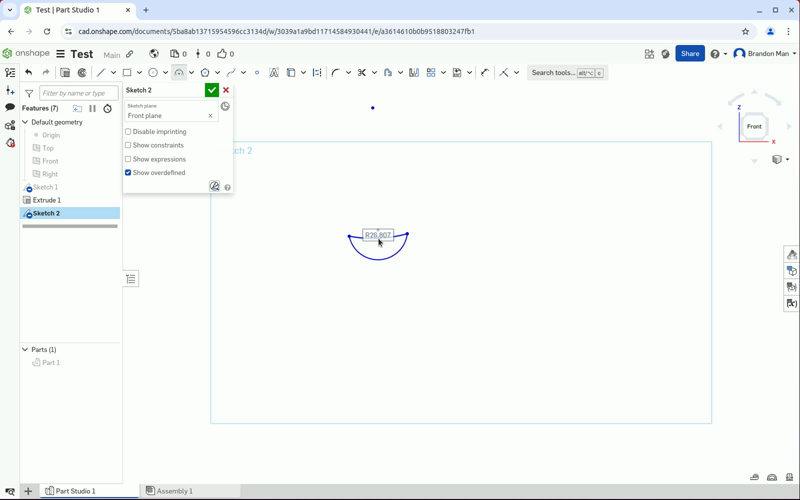
mouse_move(383, 249)
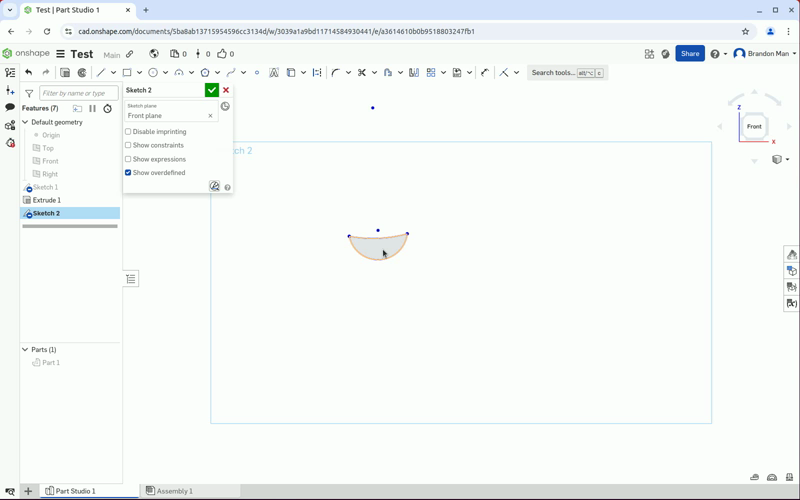
scroll(6)
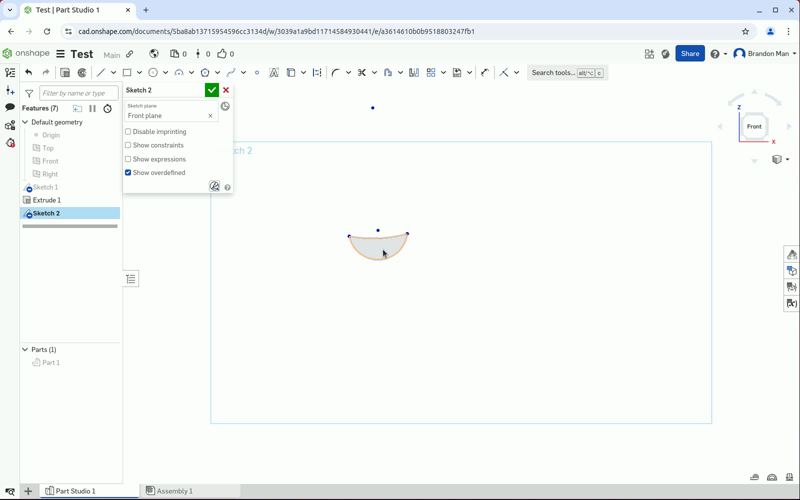
scroll(6)
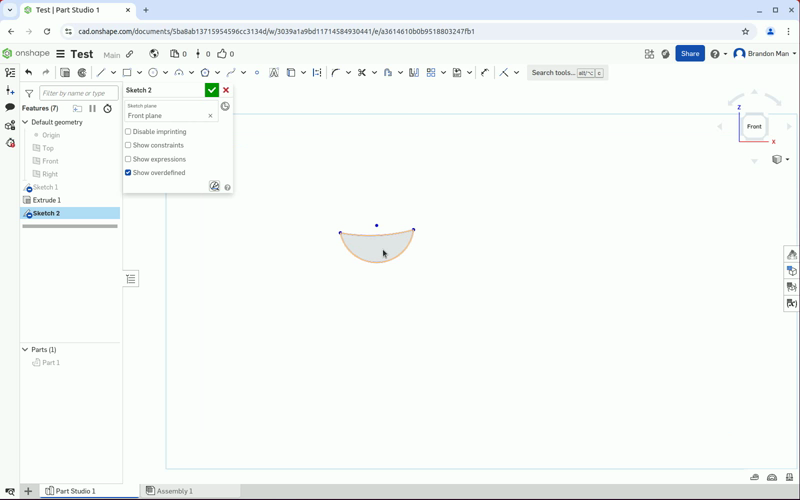
scroll(6)
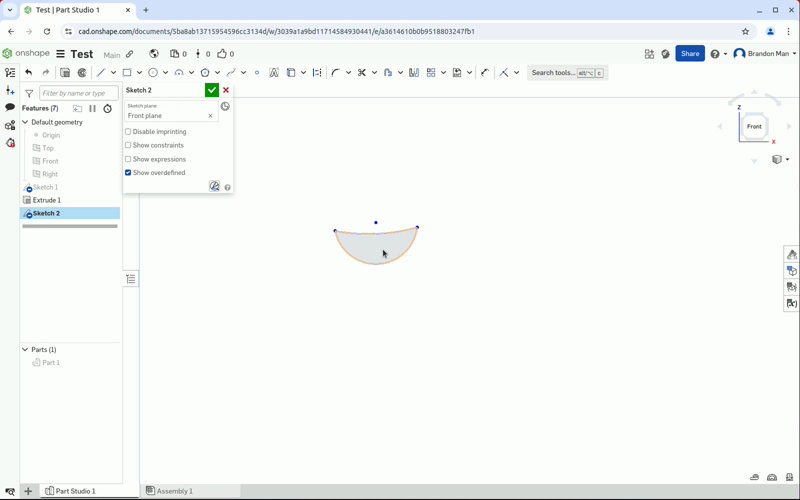
scroll(6)
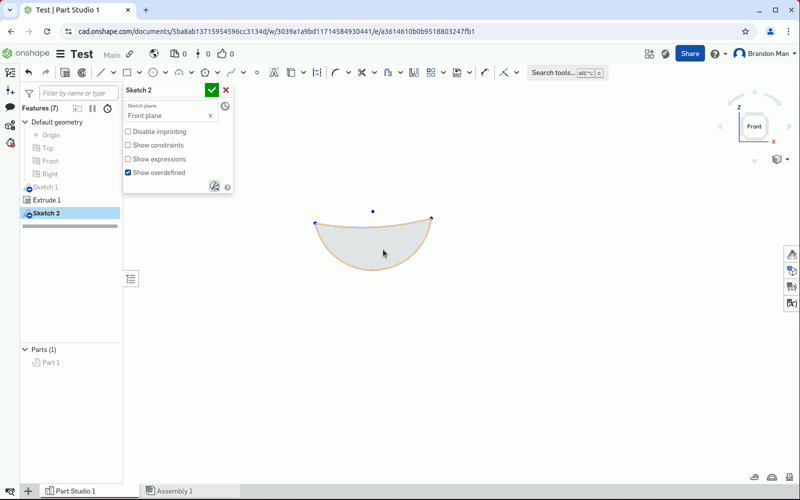
scroll(6)
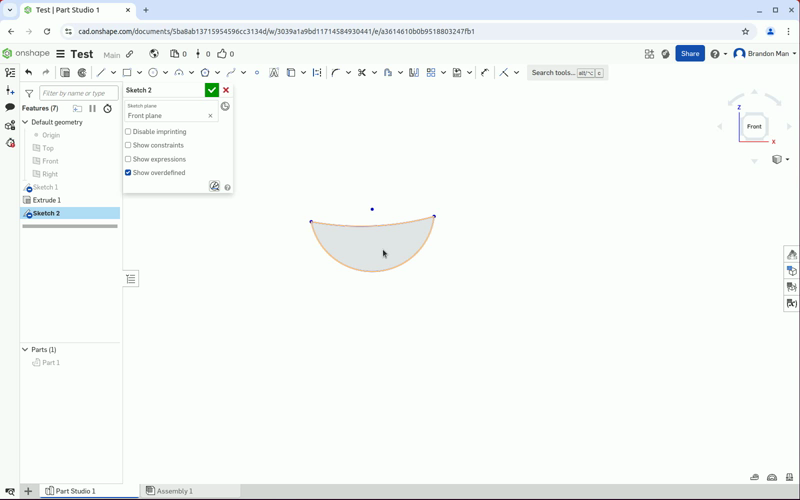
scroll(6)
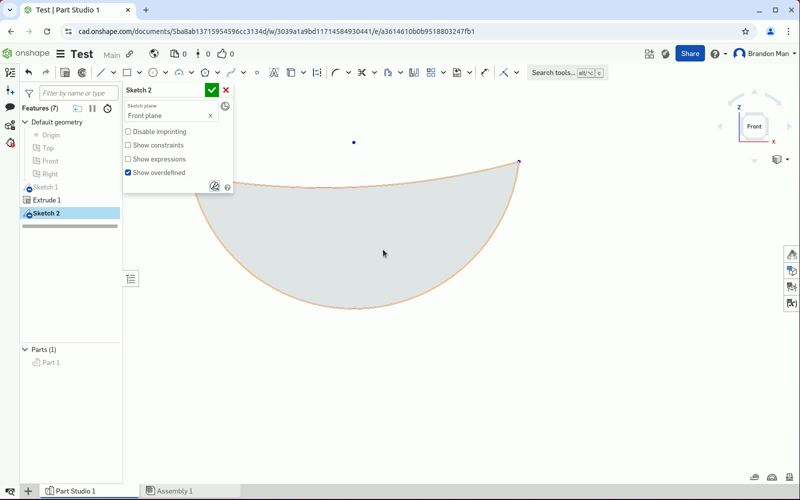
scroll(6)
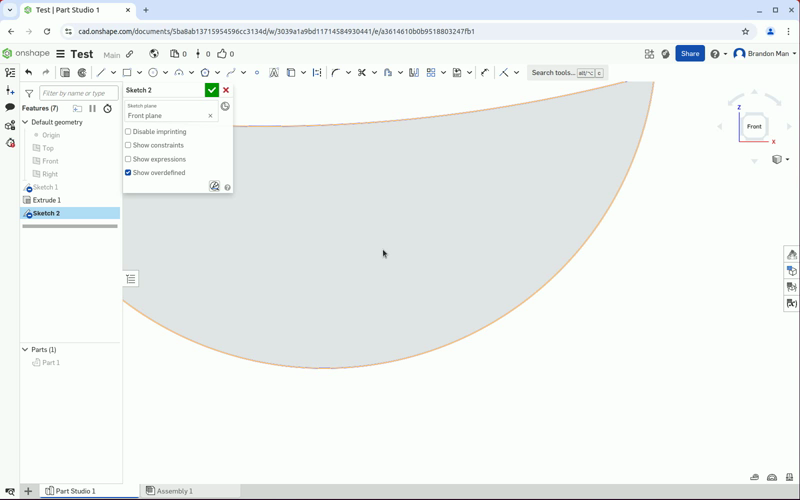
click(383, 249)
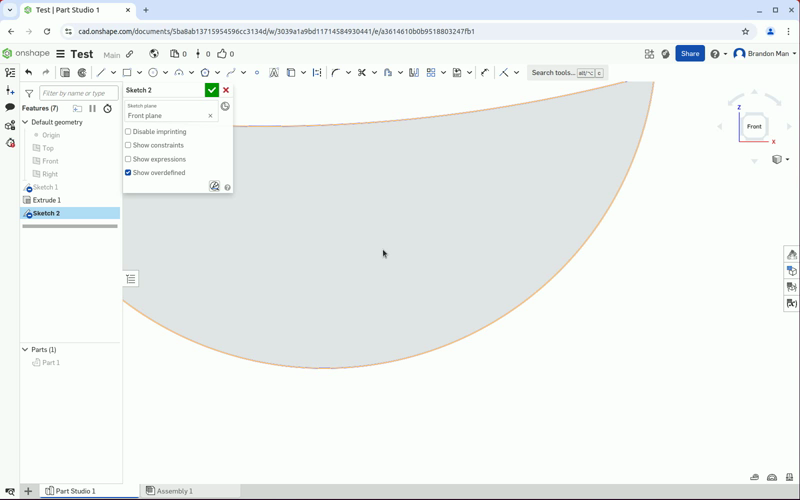
scroll(-6)
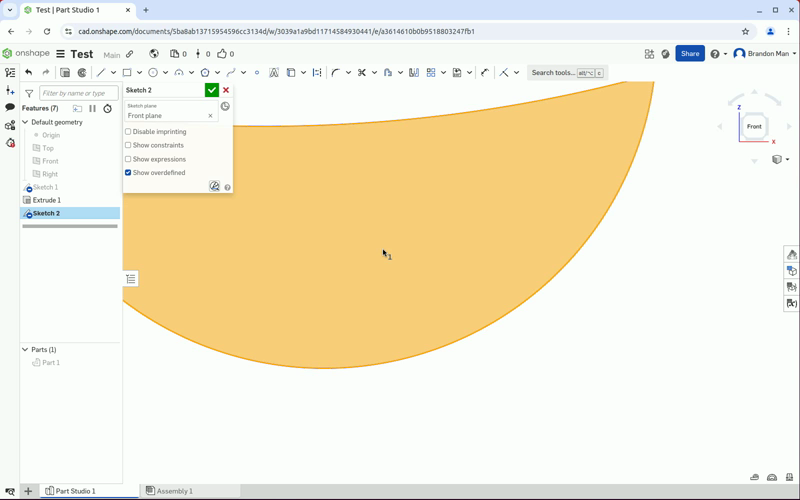
scroll(-6)
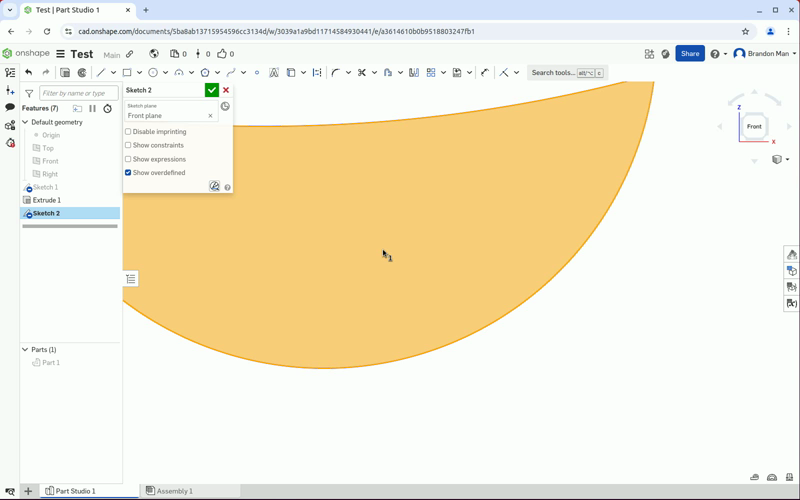
scroll(-6)
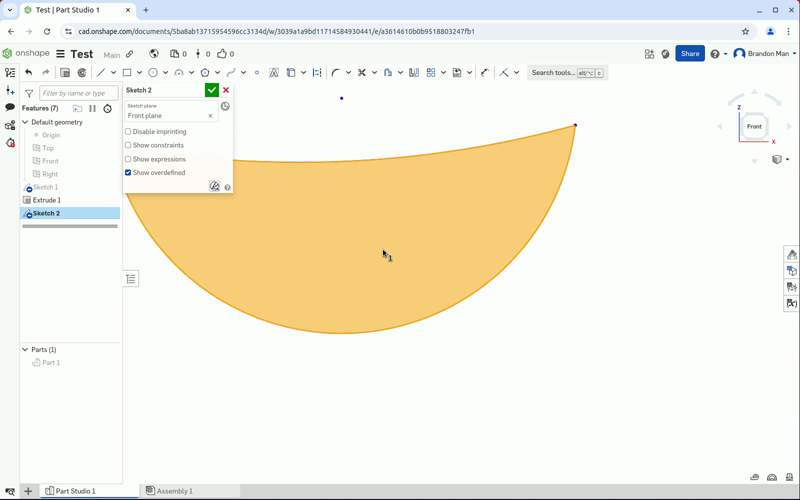
scroll(-6)
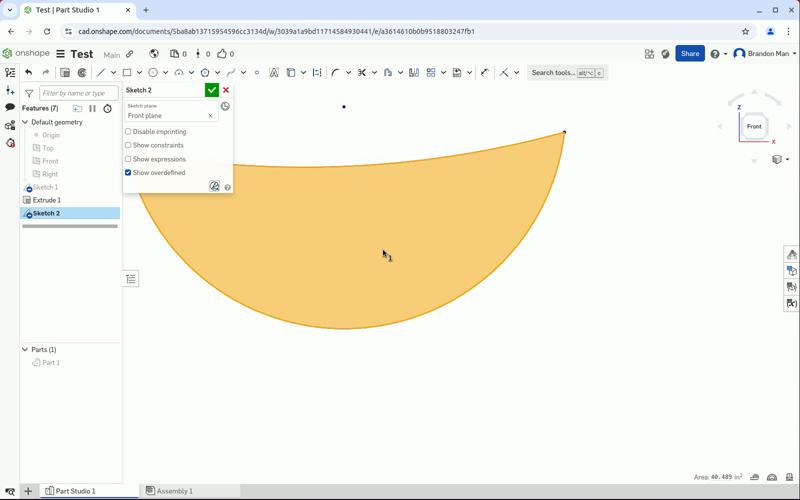
scroll(-6)
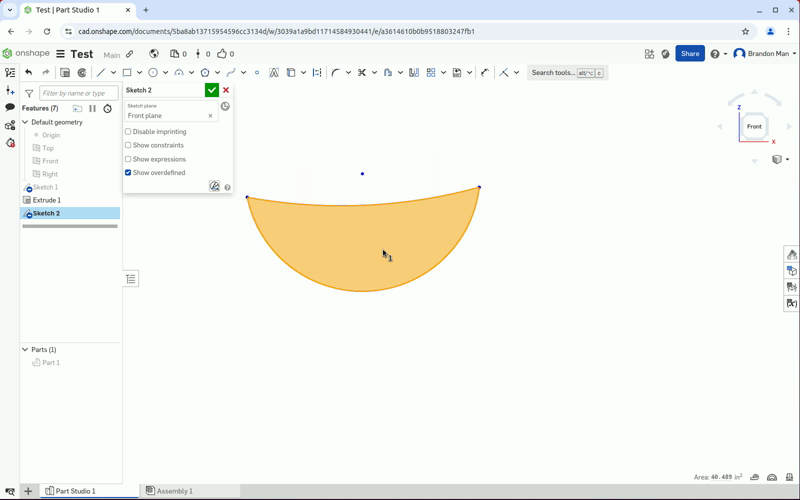
scroll(-6)
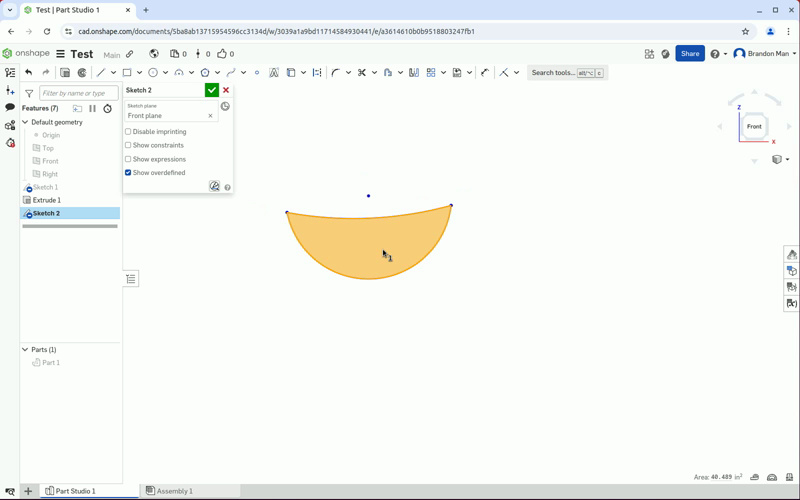
scroll(-6)
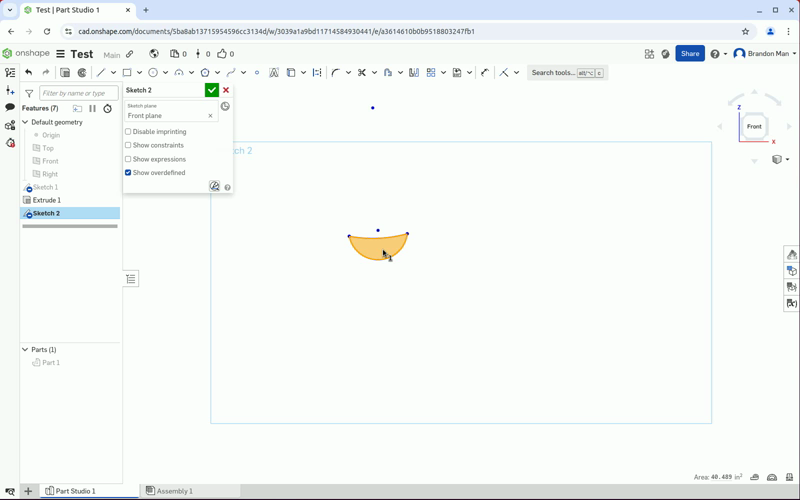
mouse_move(73, 352)
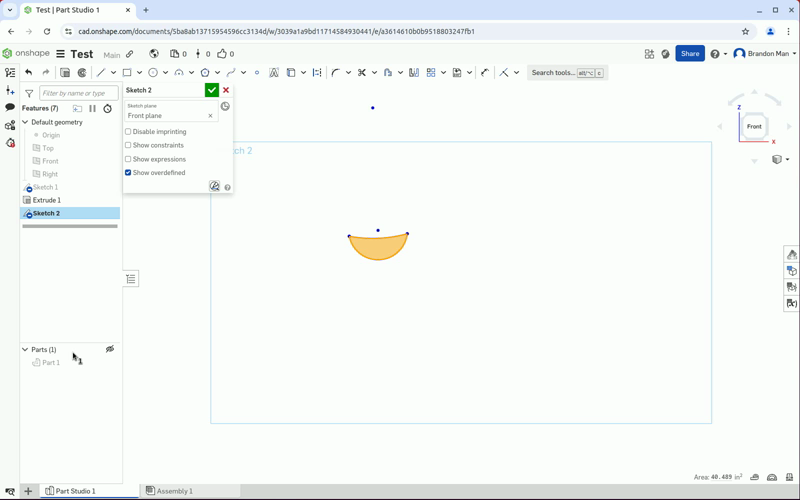
key(shift+y)
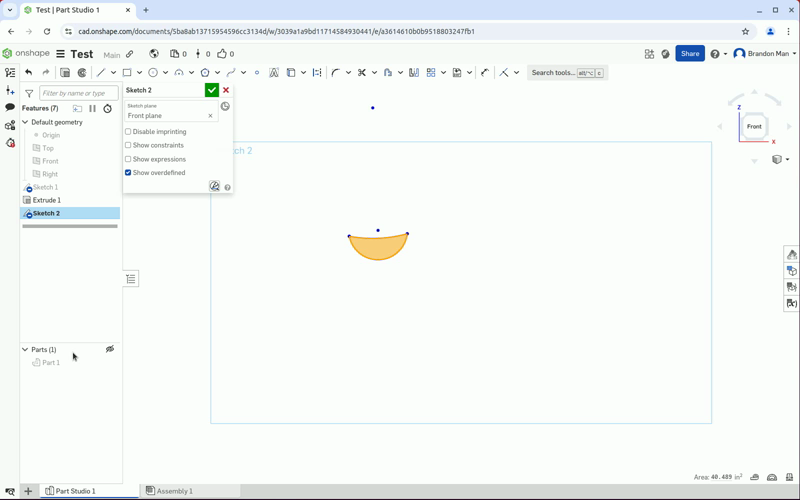
key(shift+e)
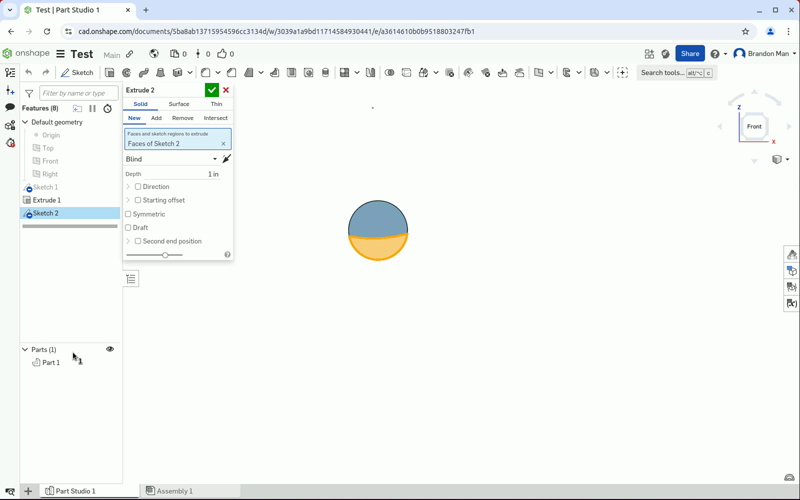
mouse_move(143, 106)
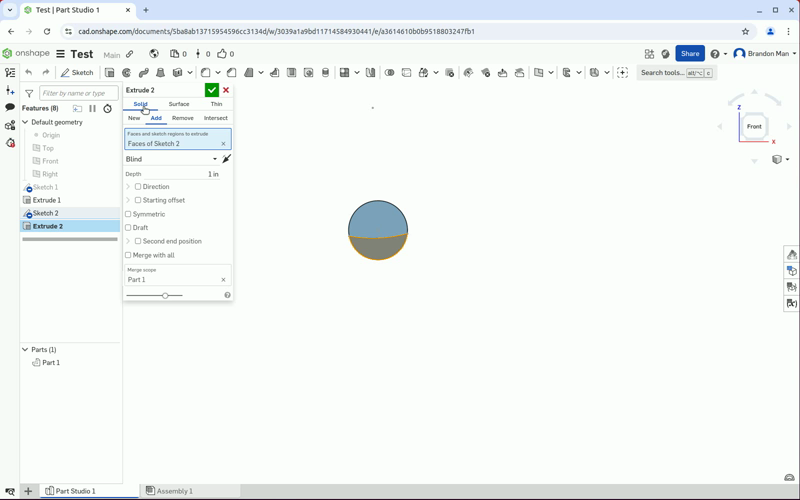
click(143, 106)
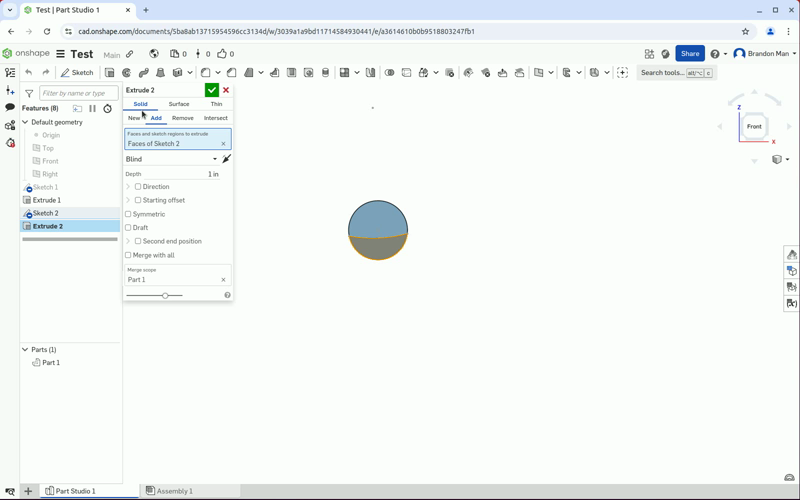
mouse_move(137, 120)
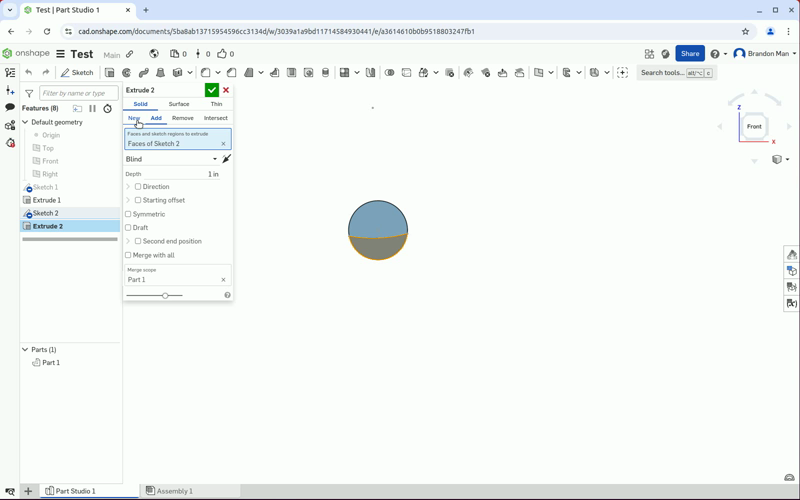
click(137, 120)
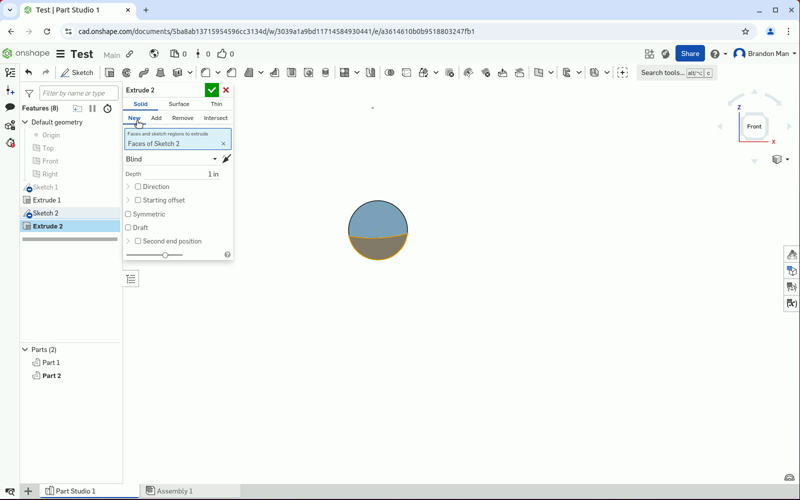
key(tab, 4)
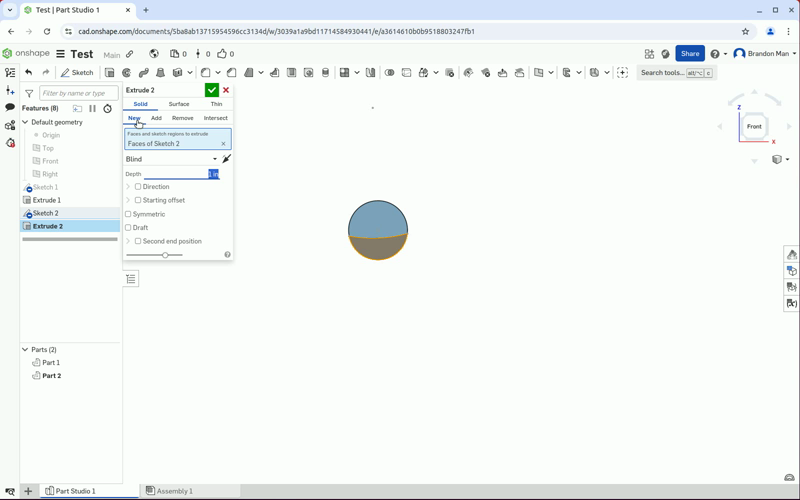
text(0.481)
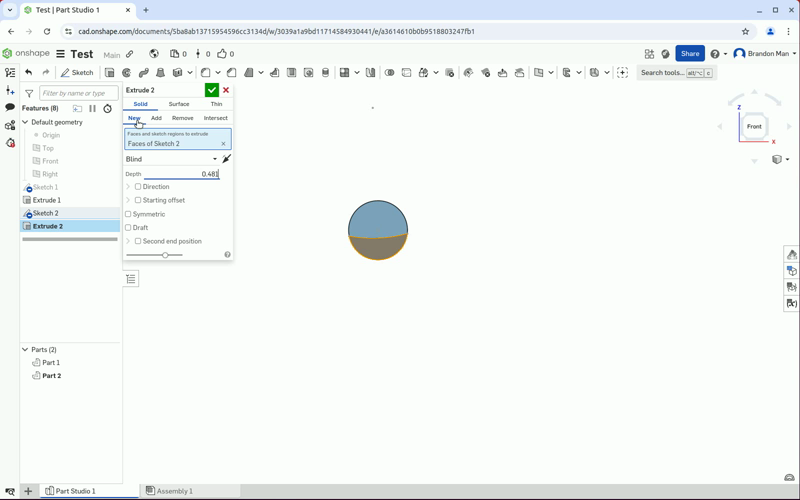
key(enter)
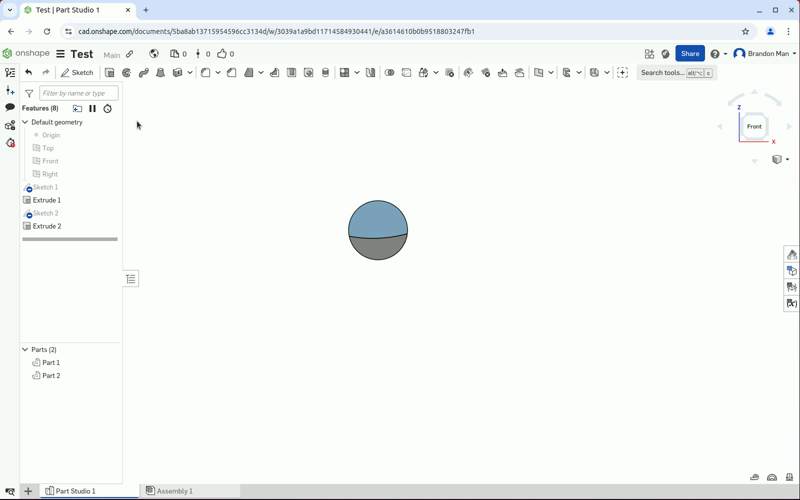
key(shift+h)
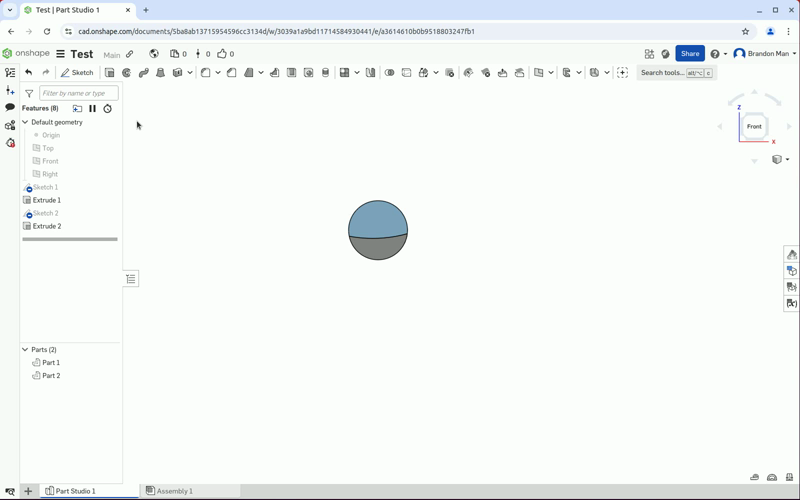
key(shift+h)
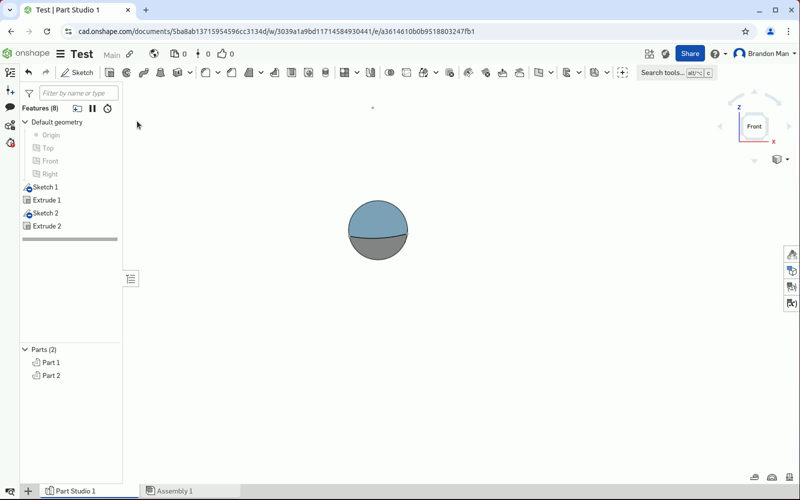
key(shift+7)
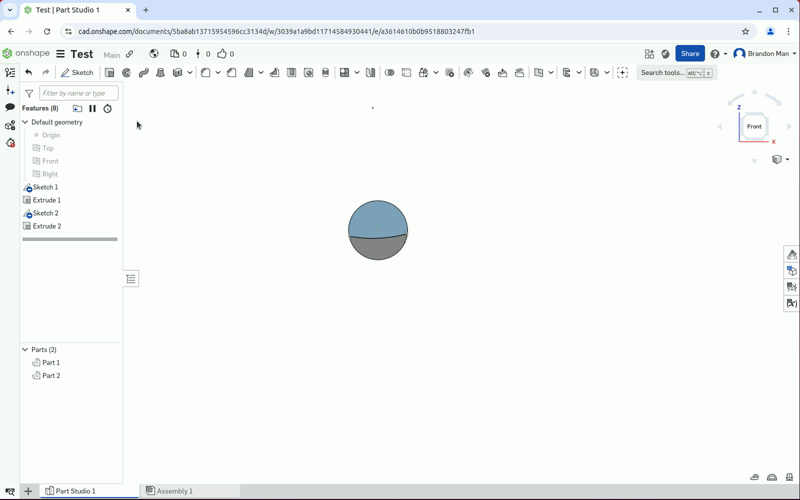
key(left, 2)
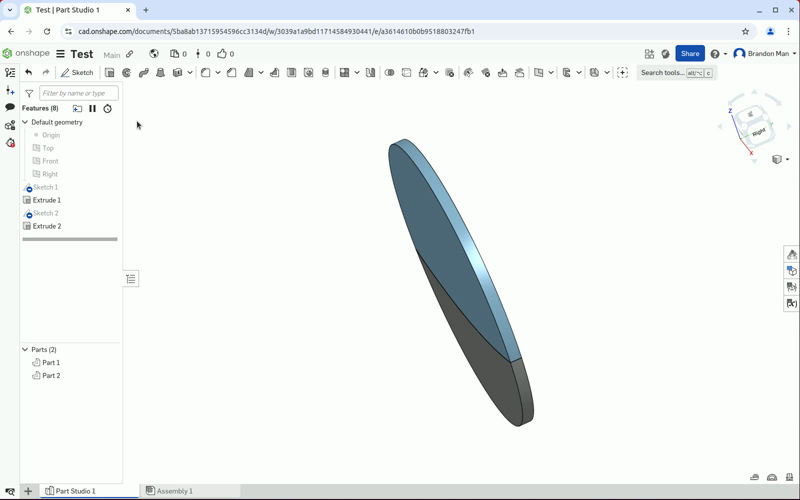
key(down, 2)
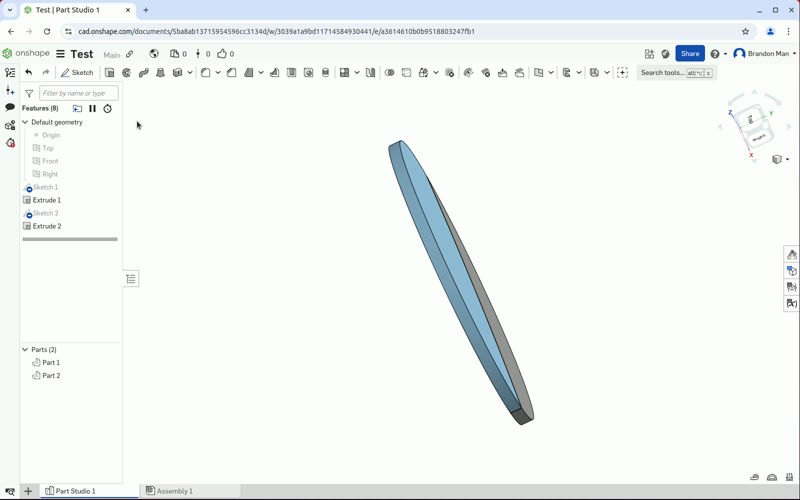
key(up, 2)
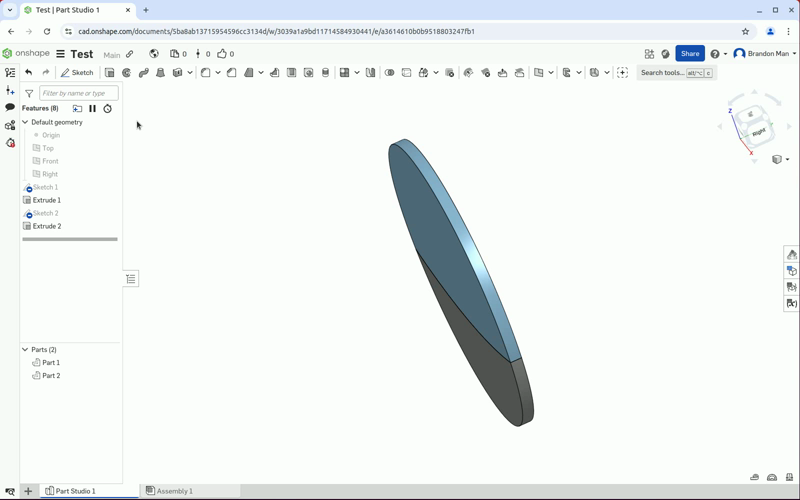
key(right, 2)
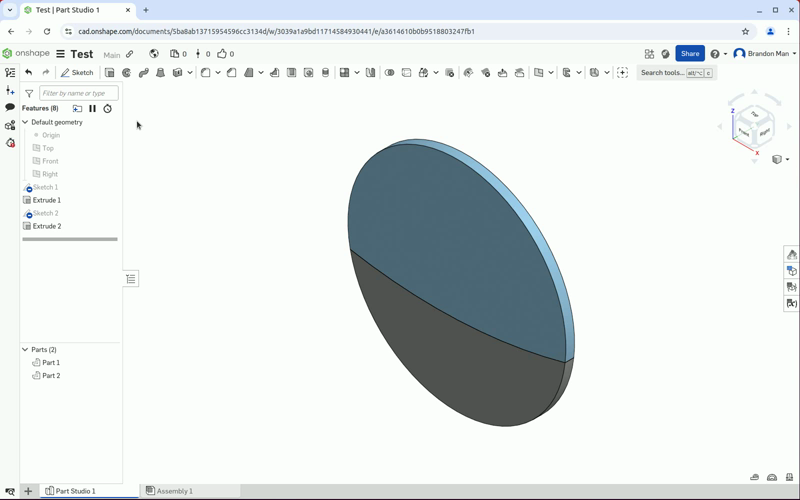
mouse_move(73, 189)
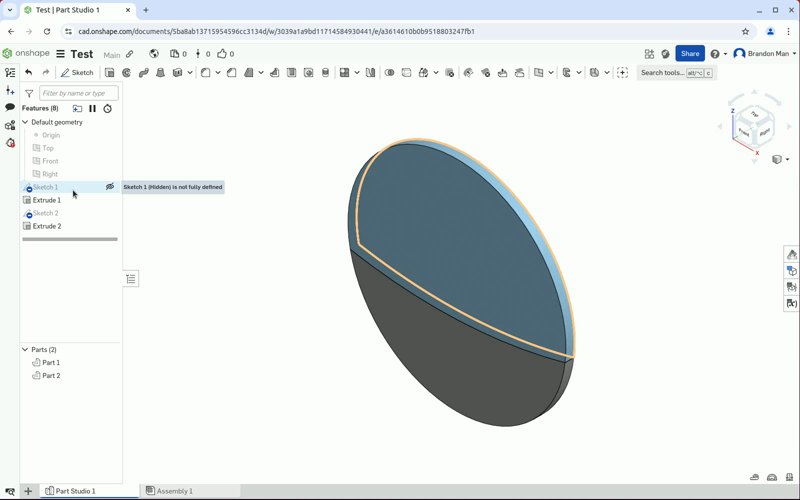
click(73, 189)